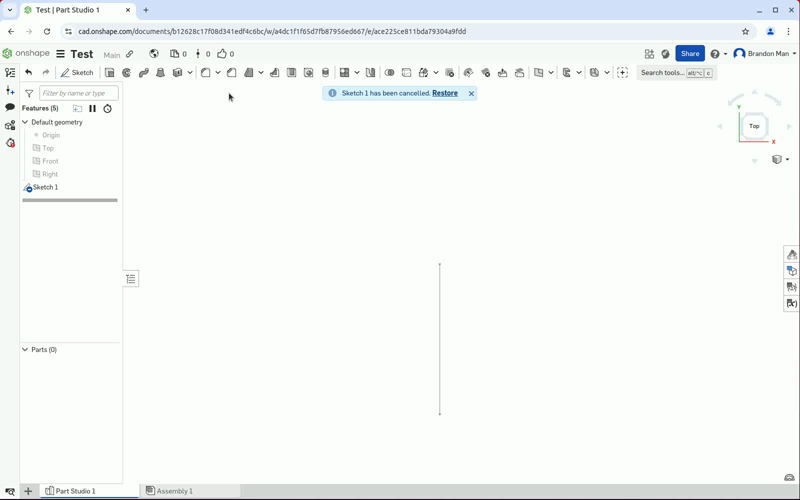
key(shift+h)
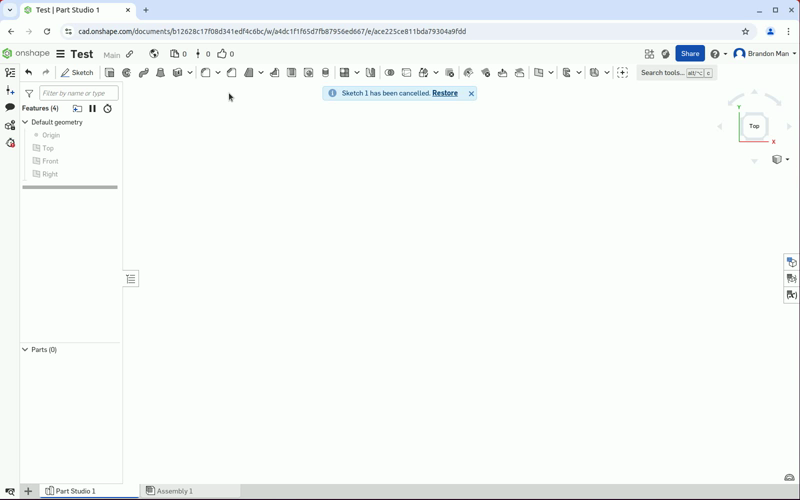
mouse_move(73, 352)
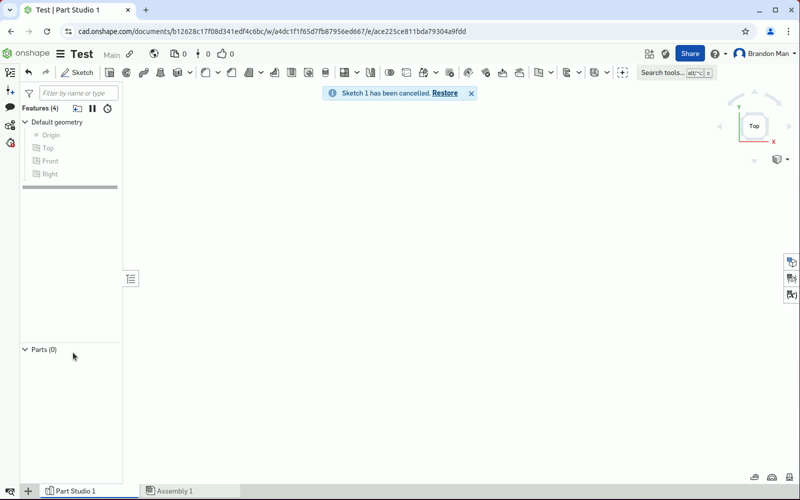
key(y)
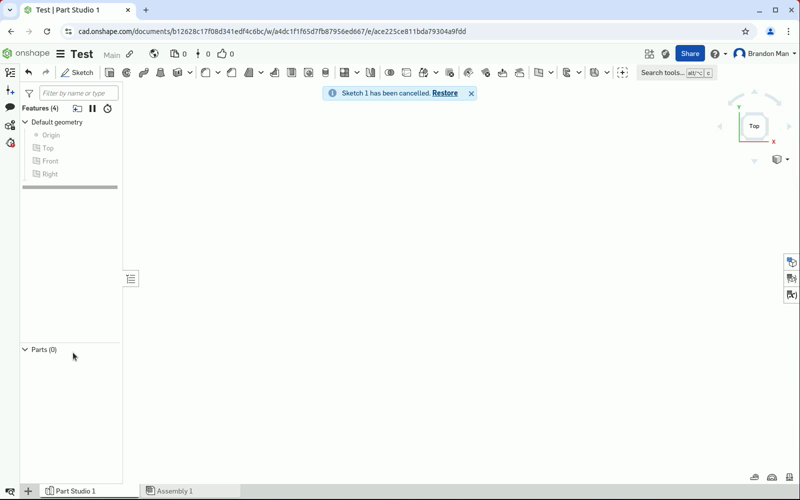
key(shift+p)
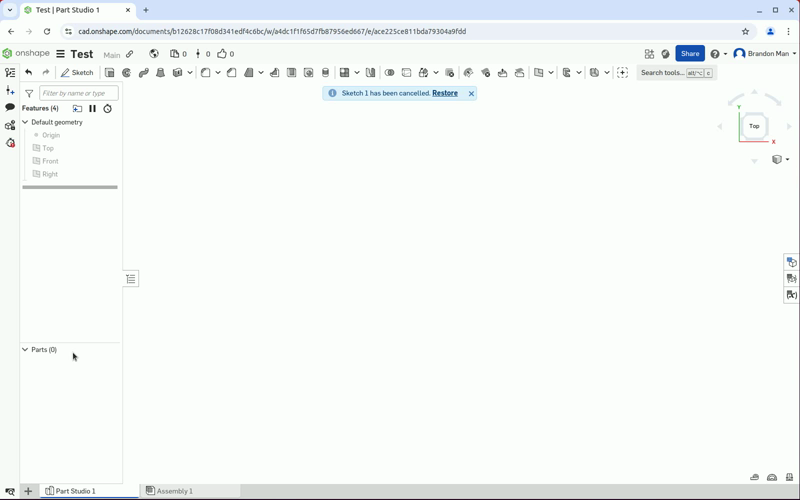
key(space)
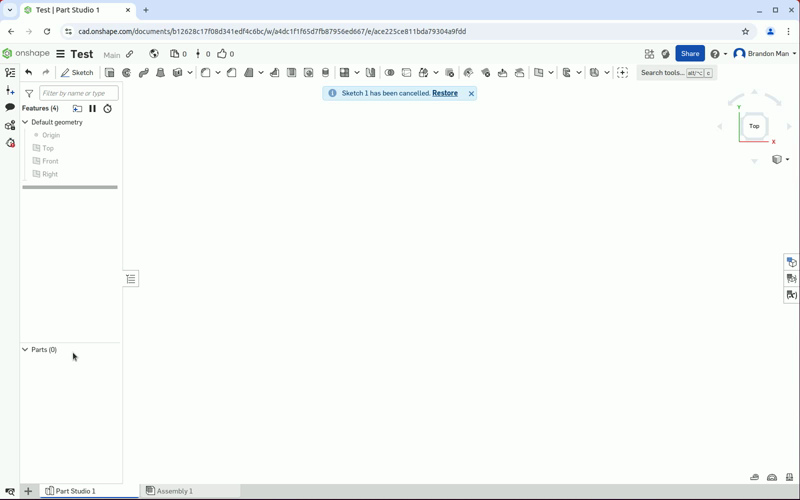
key_down(shift)
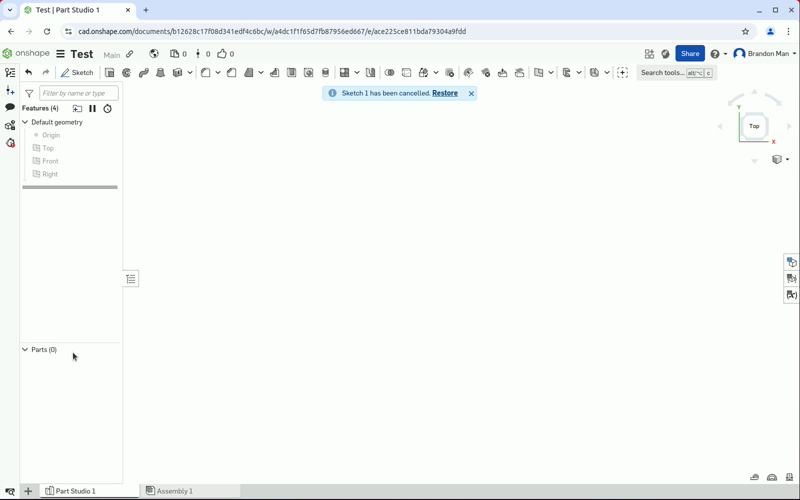
key(up)
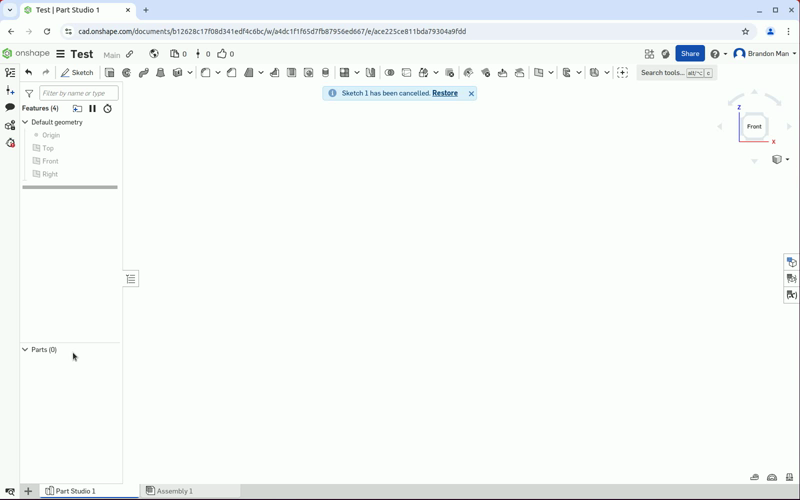
key_up(shift)
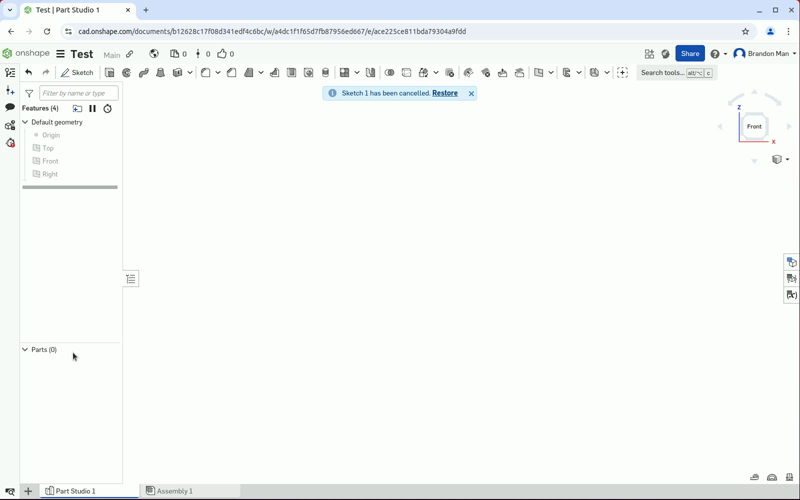
mouse_move(73, 352)
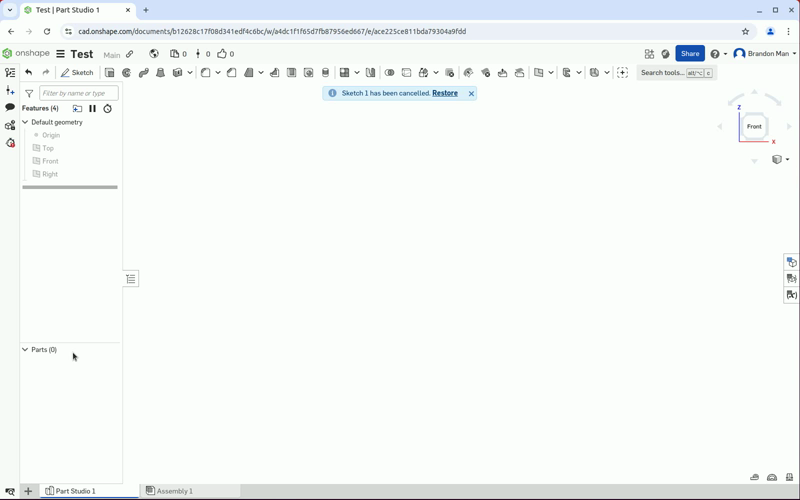
key(shift+y)
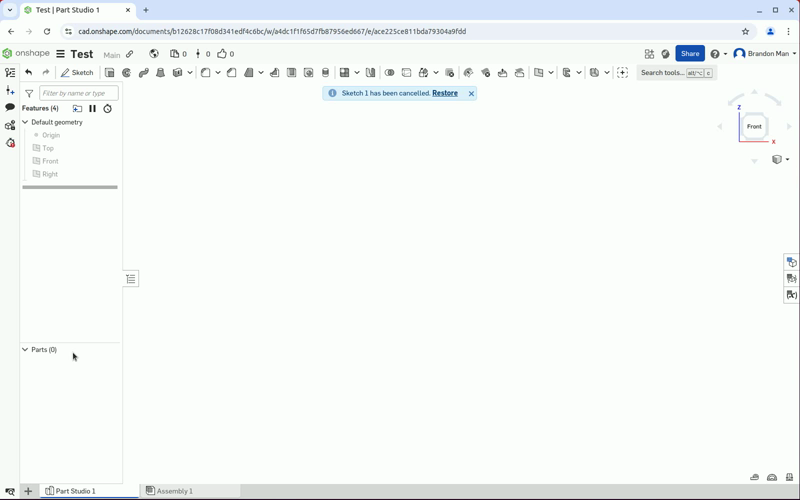
key(shift+s)
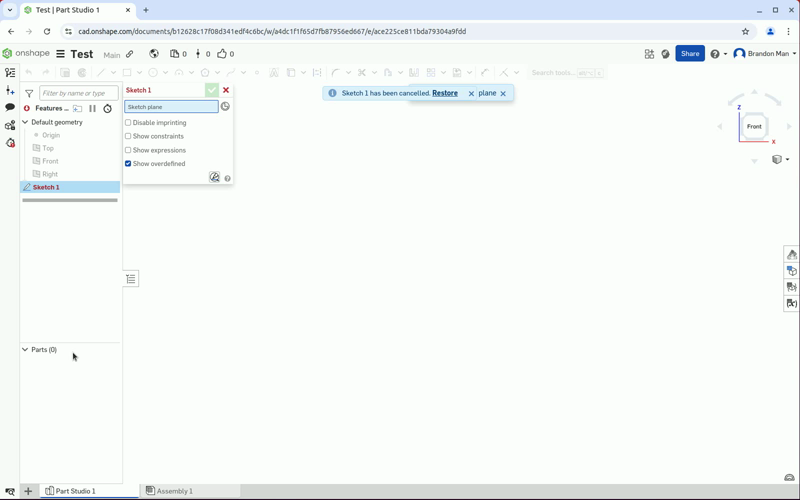
mouse_move(73, 163)
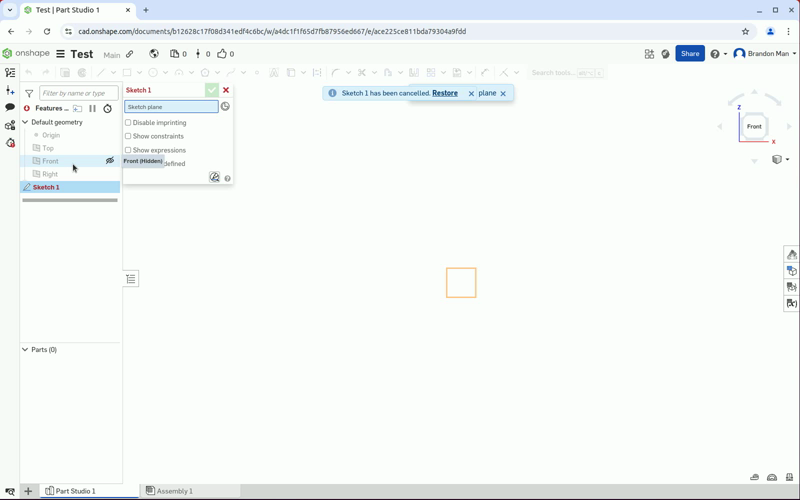
click(73, 163)
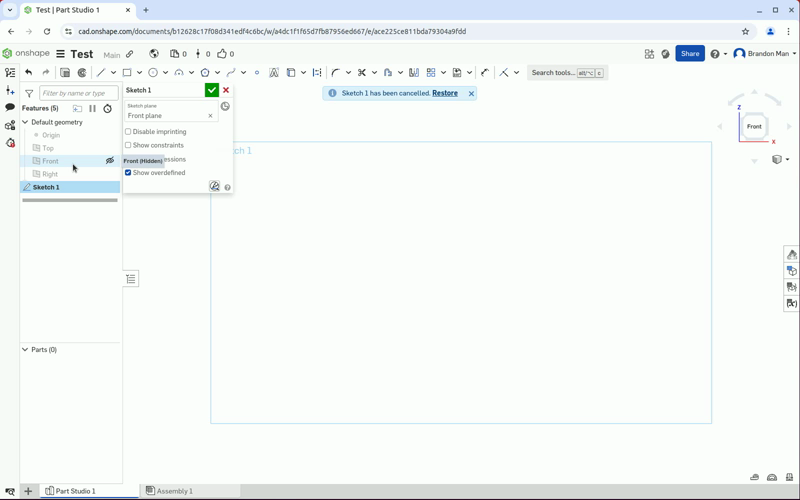
mouse_move(73, 352)
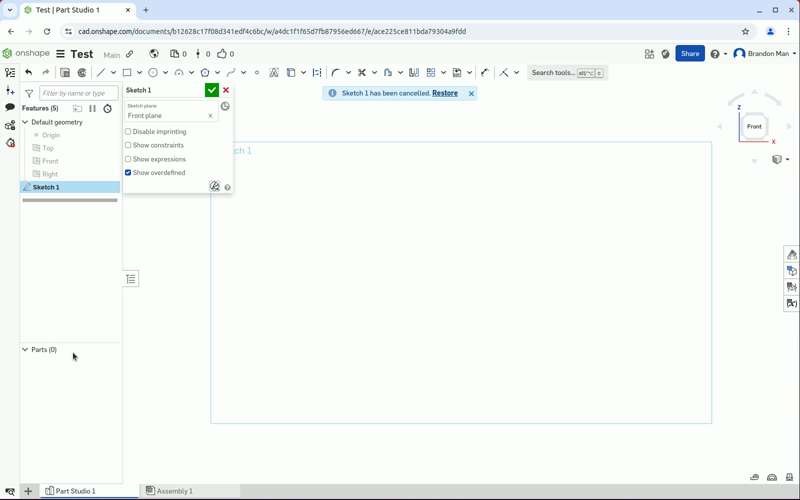
key(y)
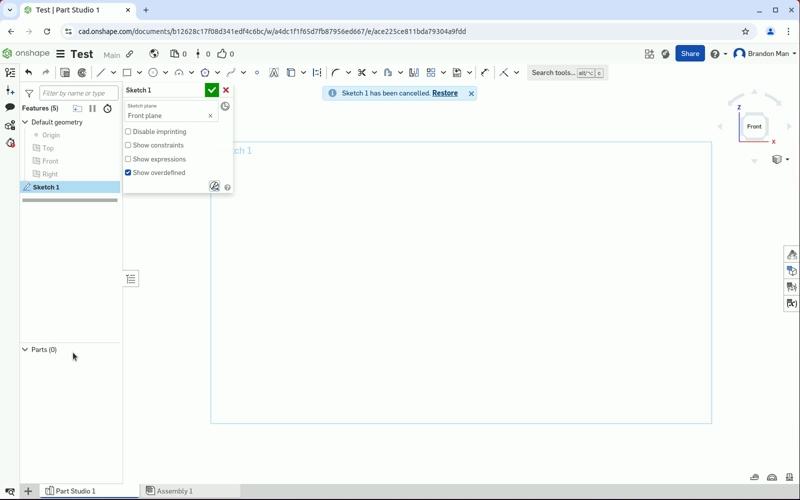
key(l)
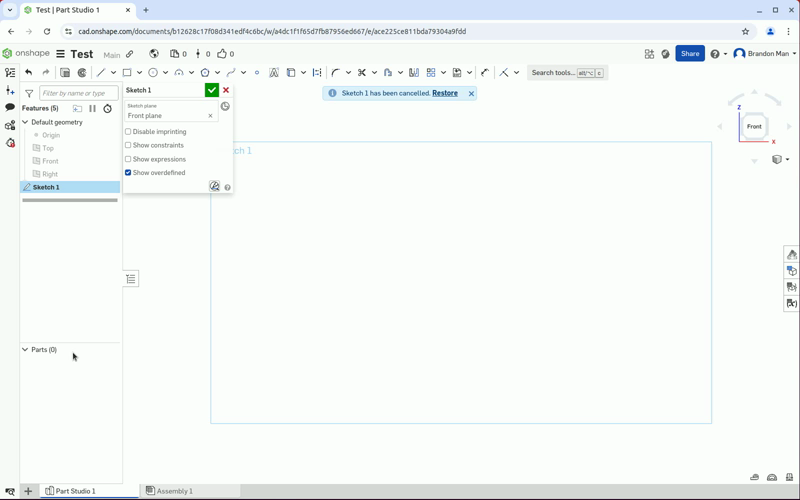
key_down(shift)
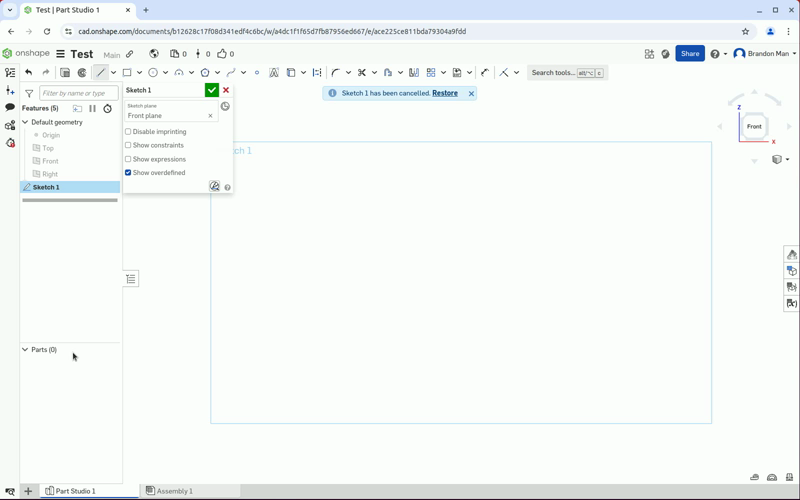
mouse_move(522, 345)
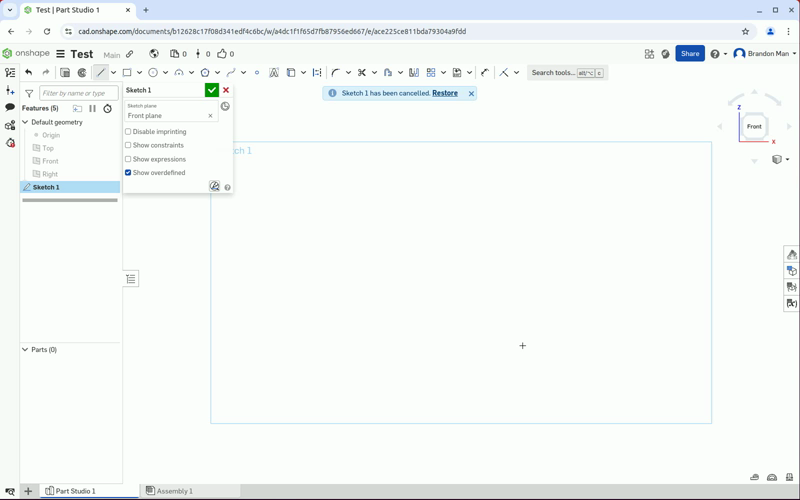
click(522, 345)
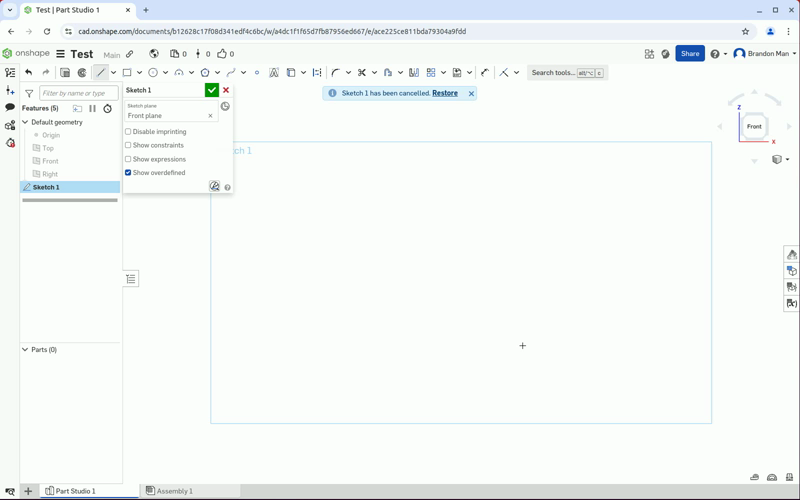
key_up(shift)
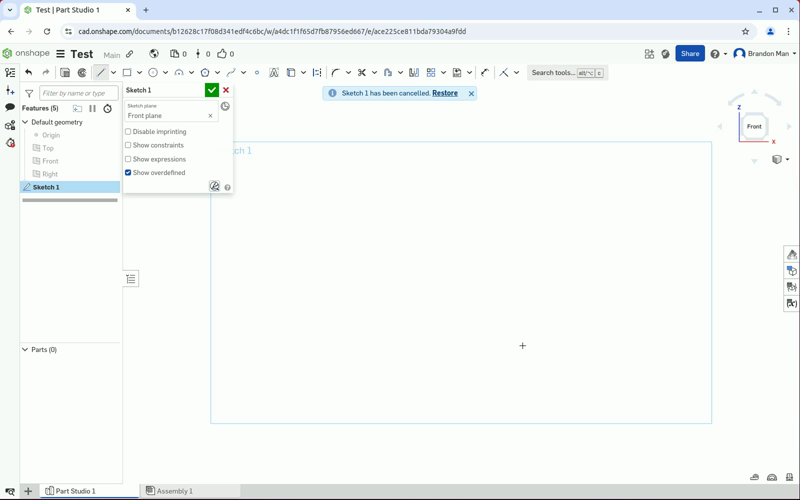
key_down(shift)
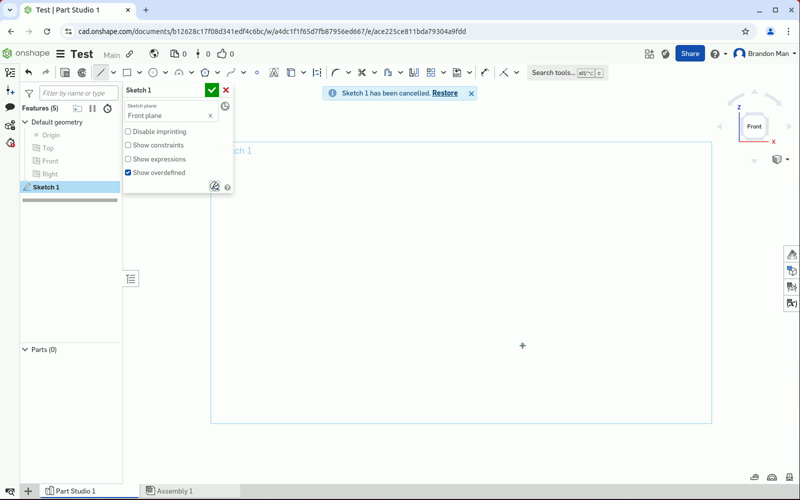
mouse_move(552, 345)
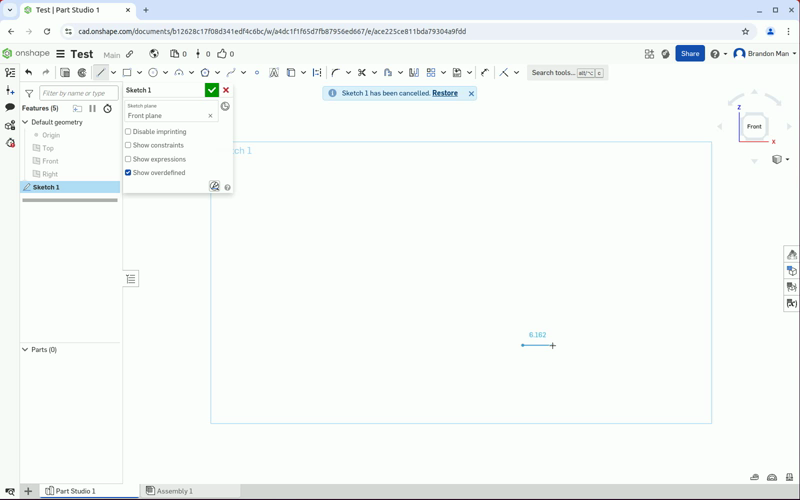
mouse_move(573, 345)
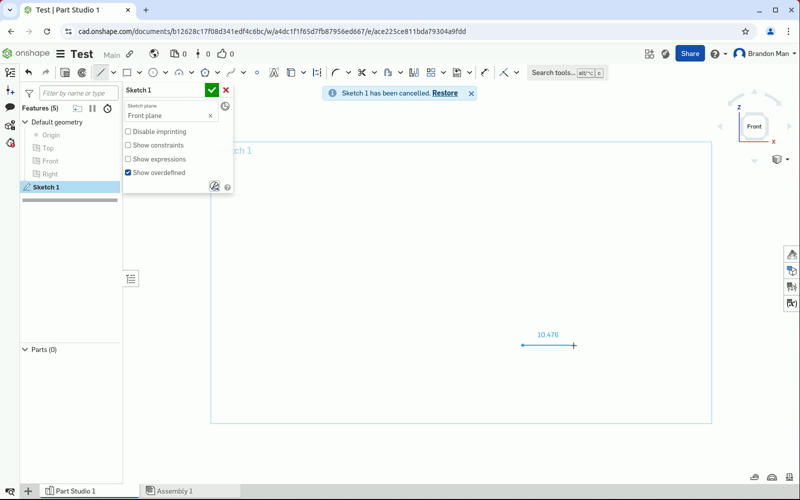
click(573, 345)
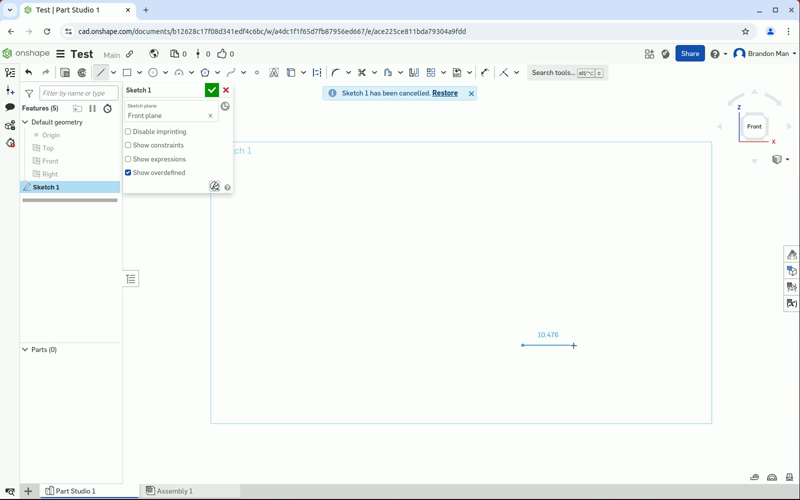
key_up(shift)
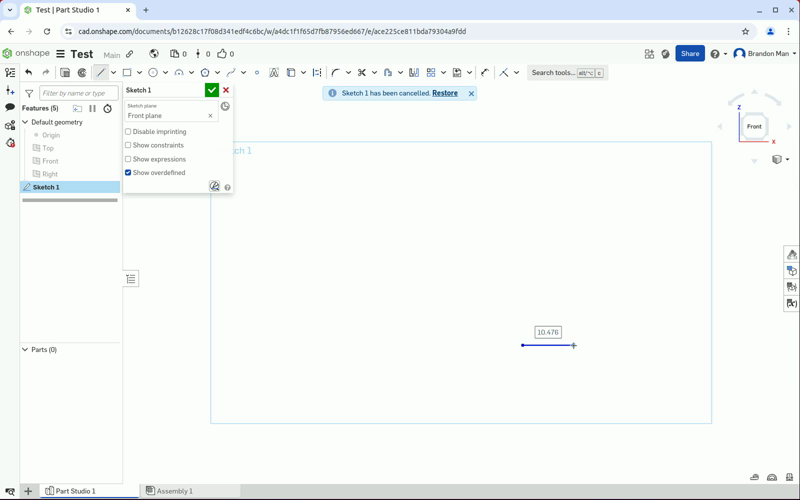
key_down(shift)
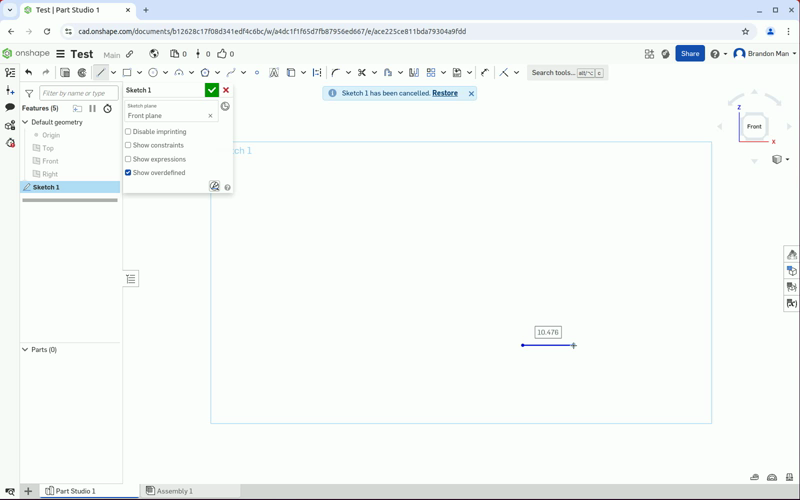
mouse_move(573, 244)
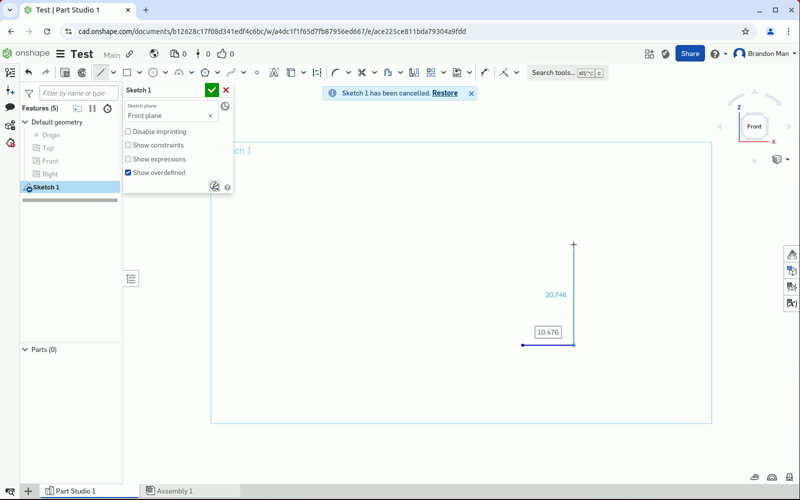
click(573, 244)
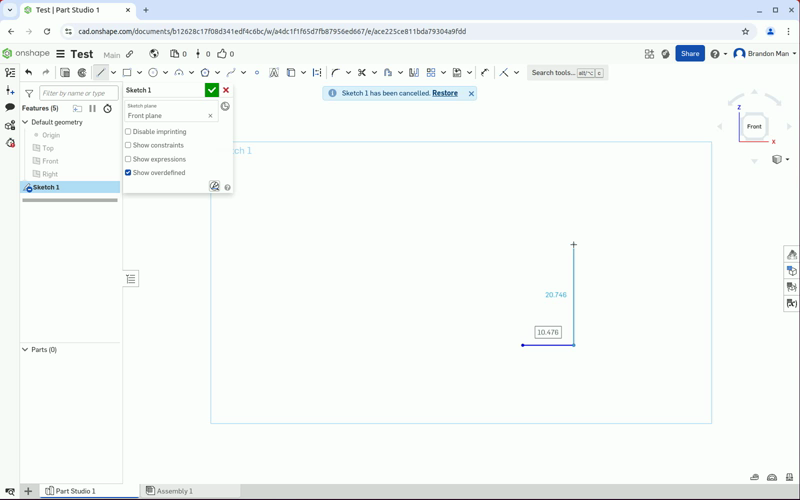
key_up(shift)
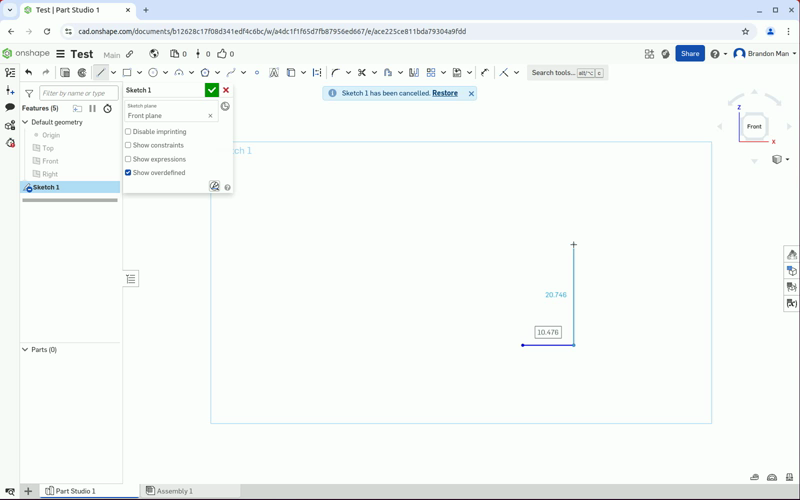
key_down(shift)
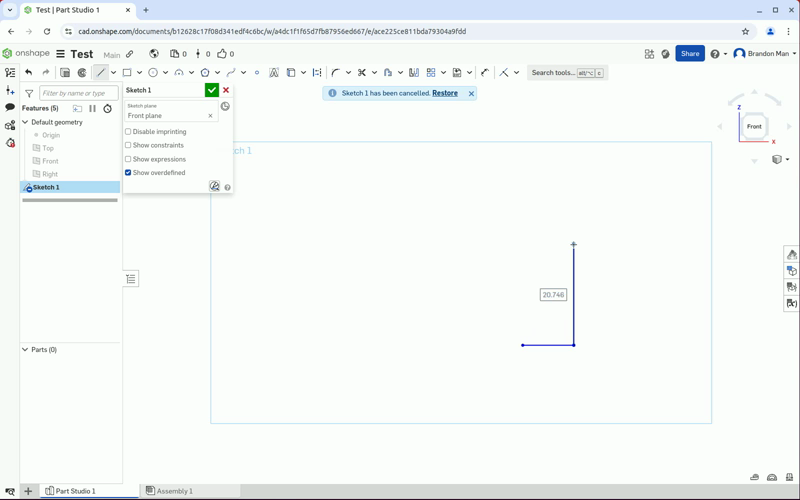
mouse_move(589, 244)
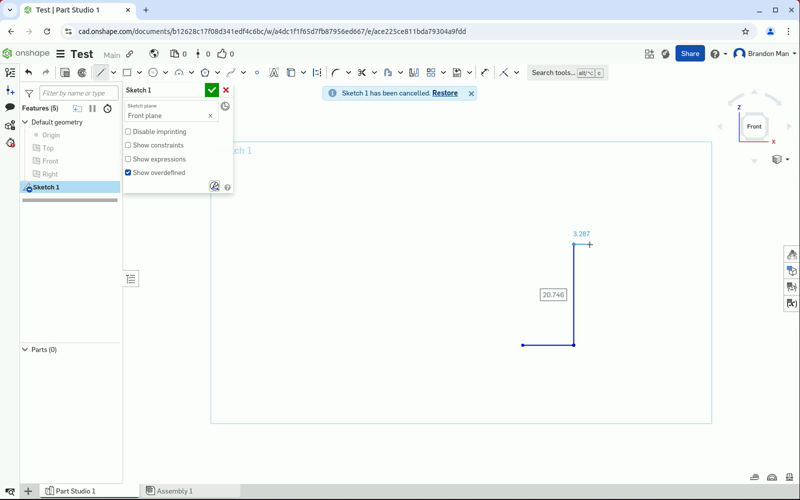
mouse_move(522, 244)
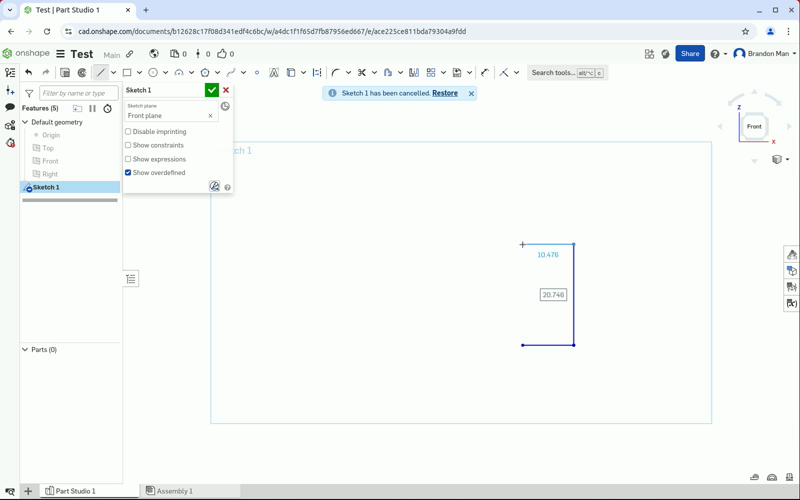
click(522, 244)
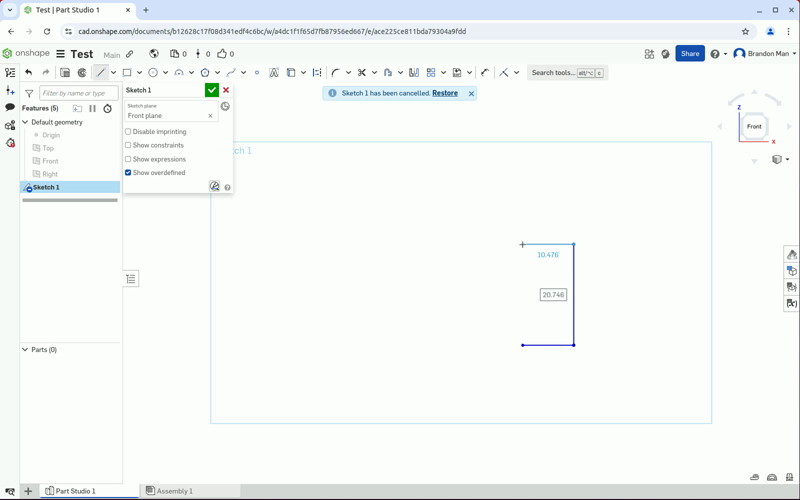
key_up(shift)
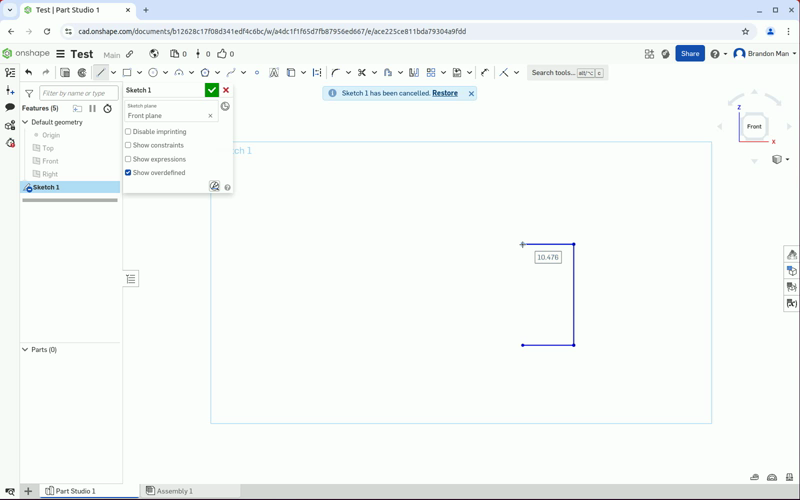
key_down(shift)
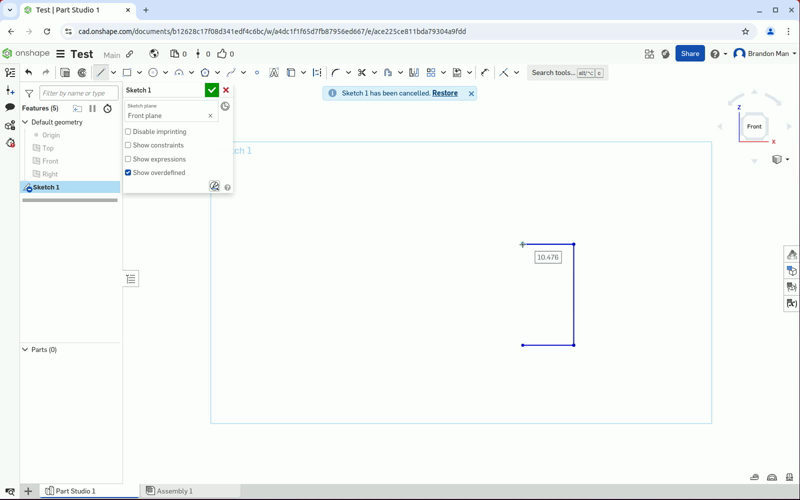
mouse_move(522, 345)
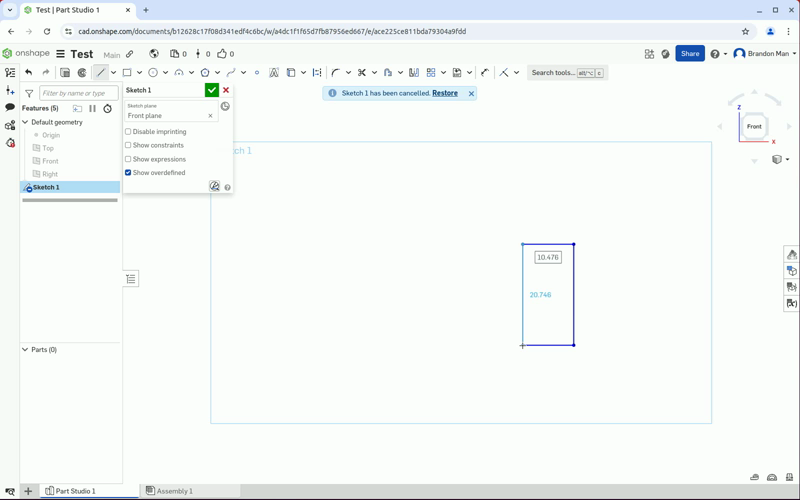
key_up(shift)
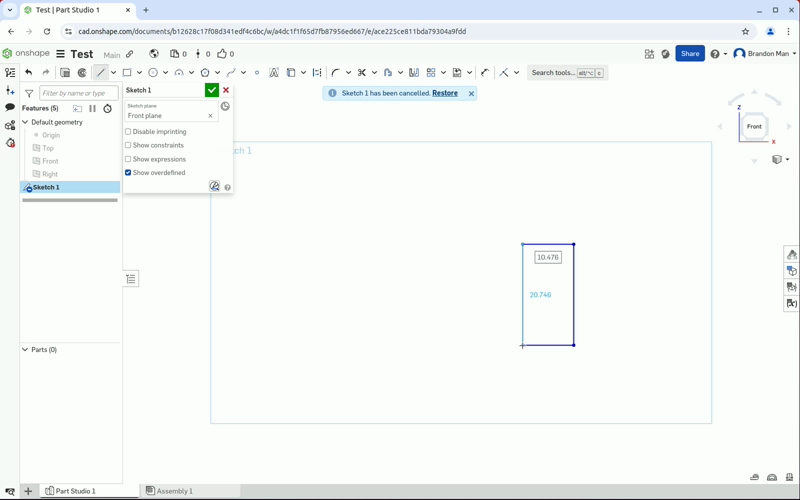
click(522, 345)
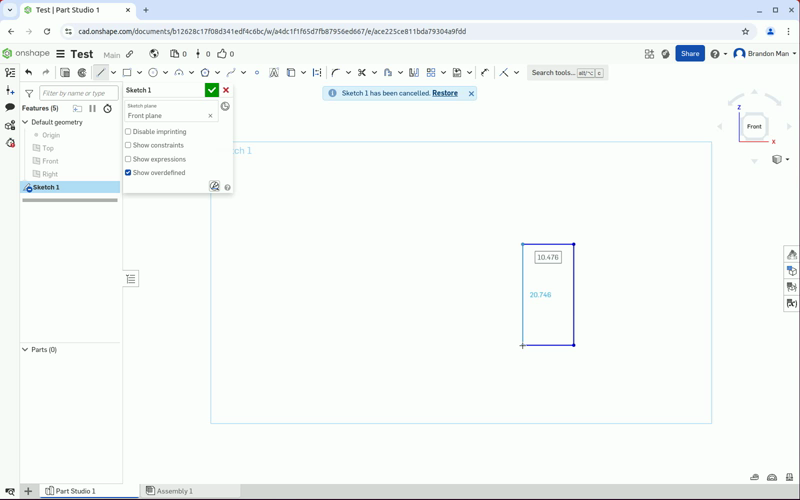
key(esc)
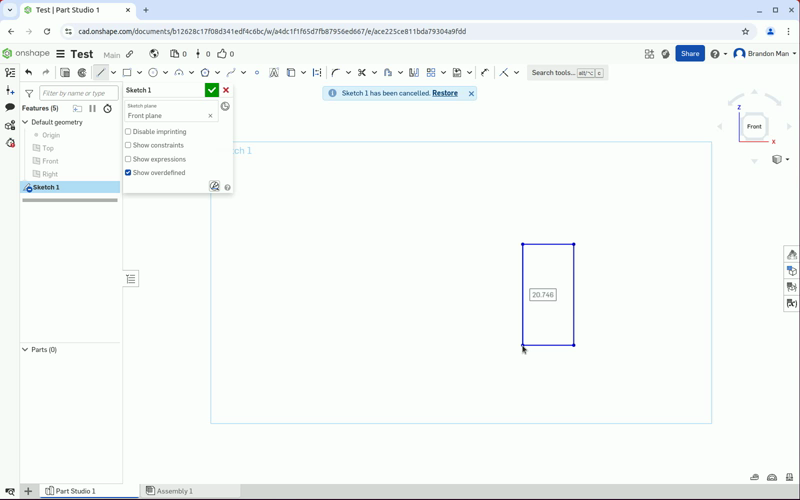
mouse_move(532, 288)
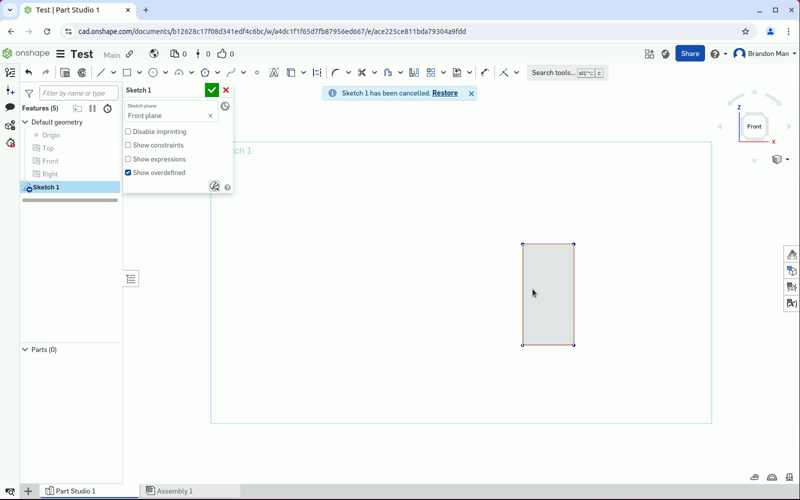
click(532, 288)
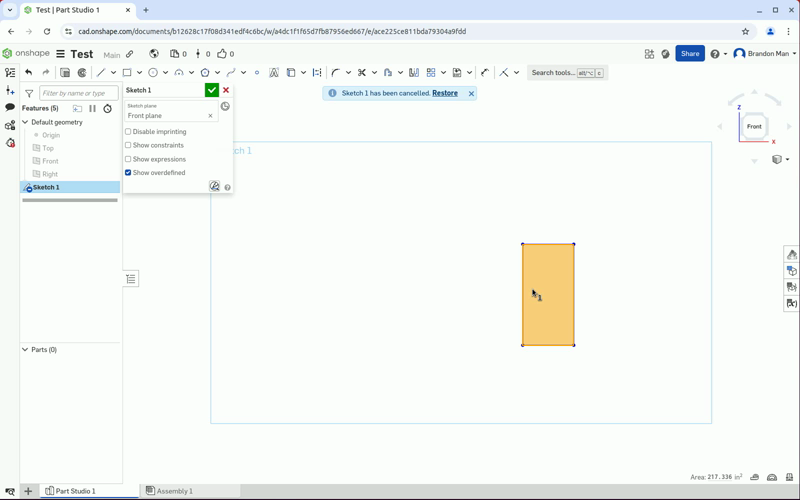
mouse_move(73, 352)
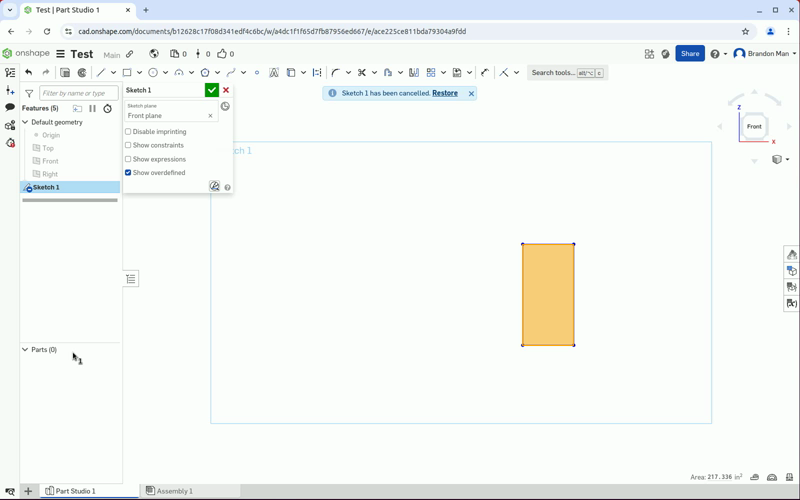
key(shift+y)
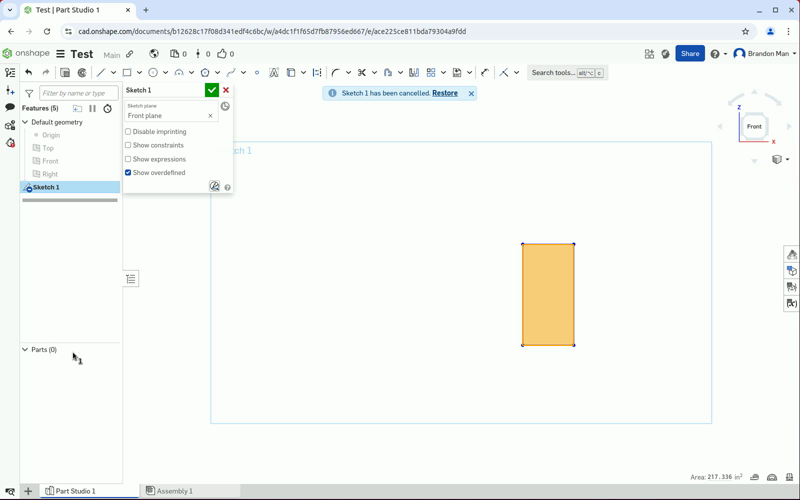
key(shift+e)
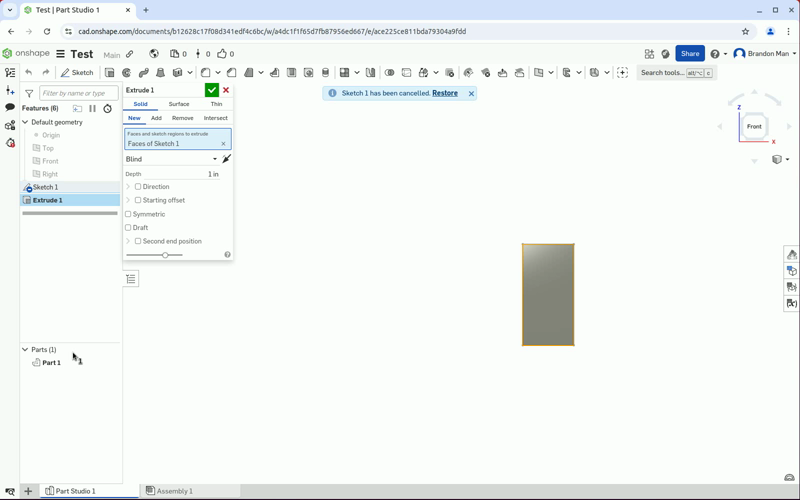
mouse_move(143, 106)
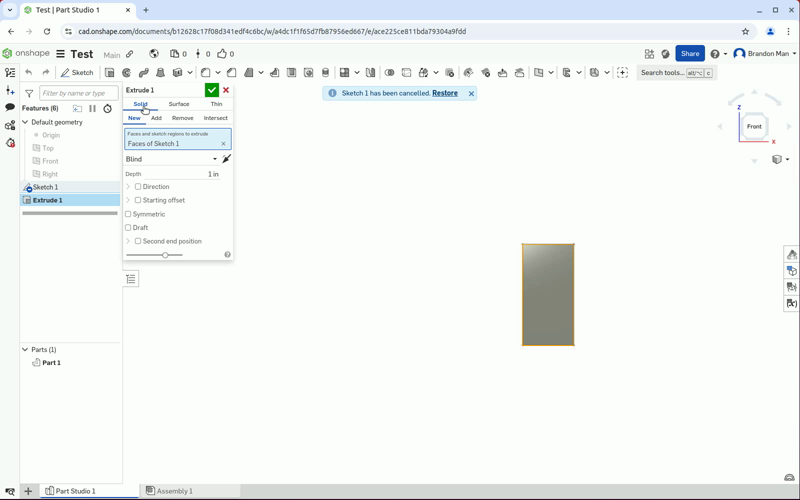
click(143, 106)
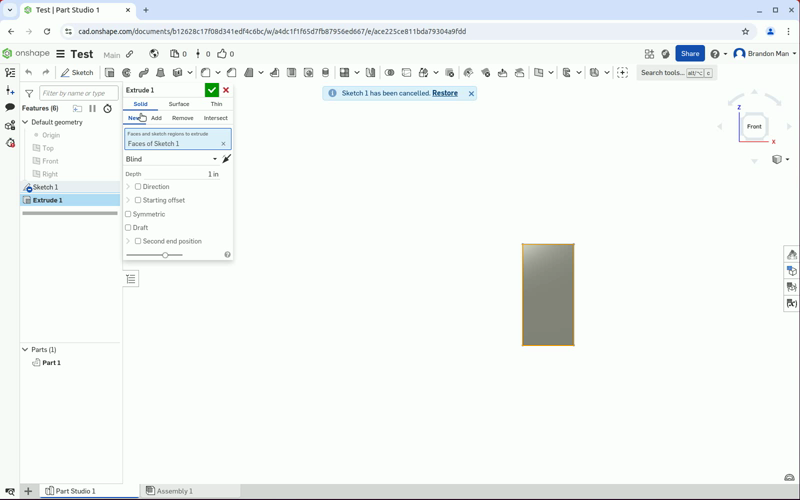
mouse_move(137, 120)
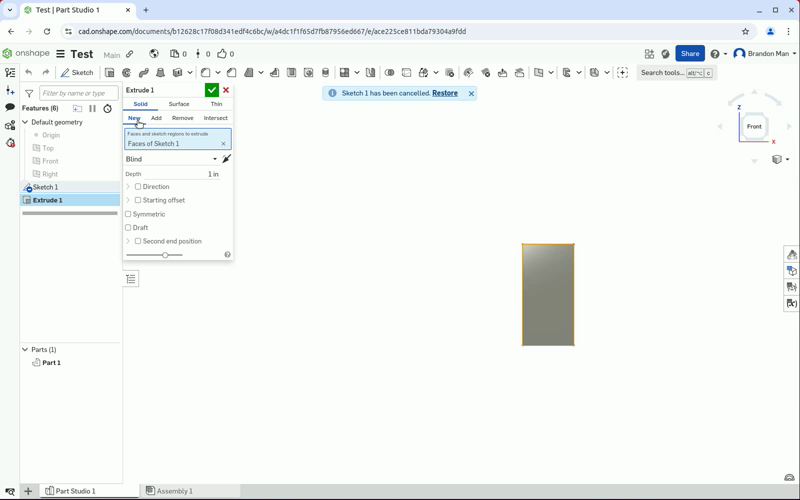
click(137, 120)
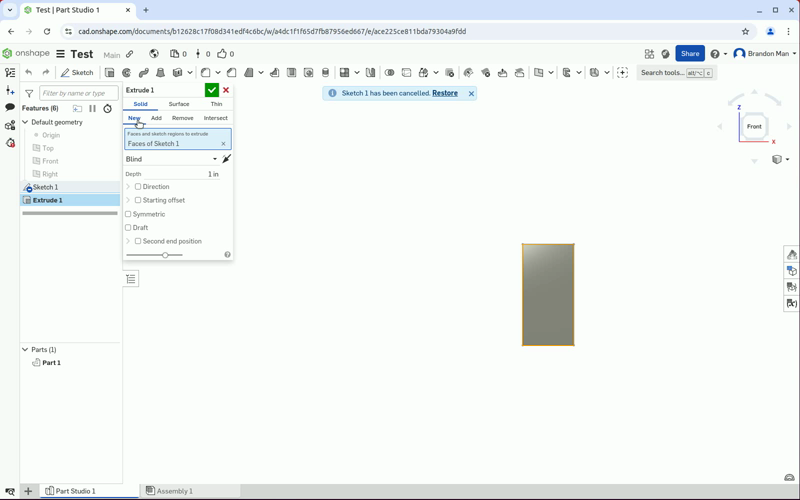
key(tab, 4)
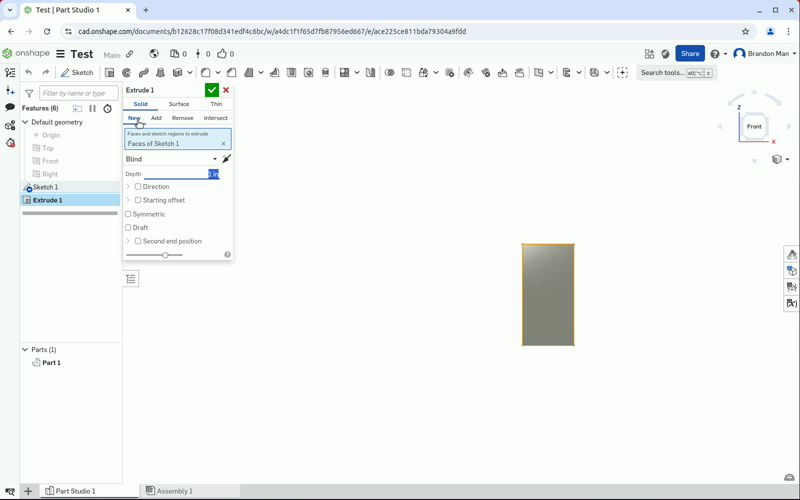
text(20.701)
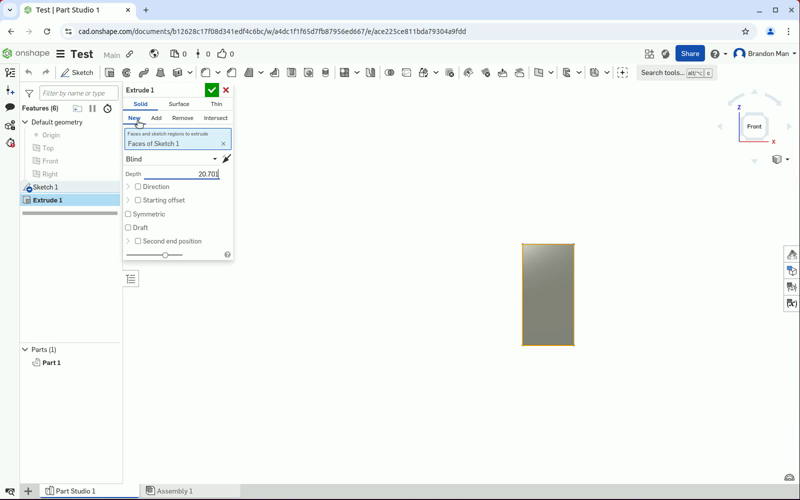
key(enter)
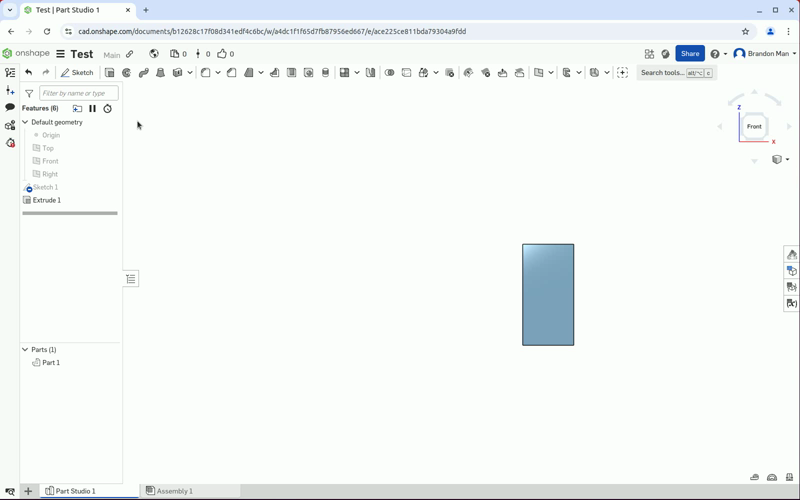
key(shift+h)
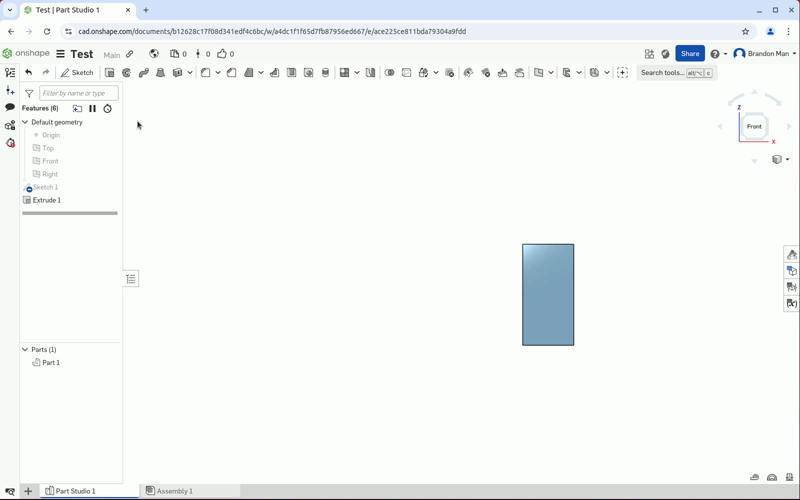
key(shift+h)
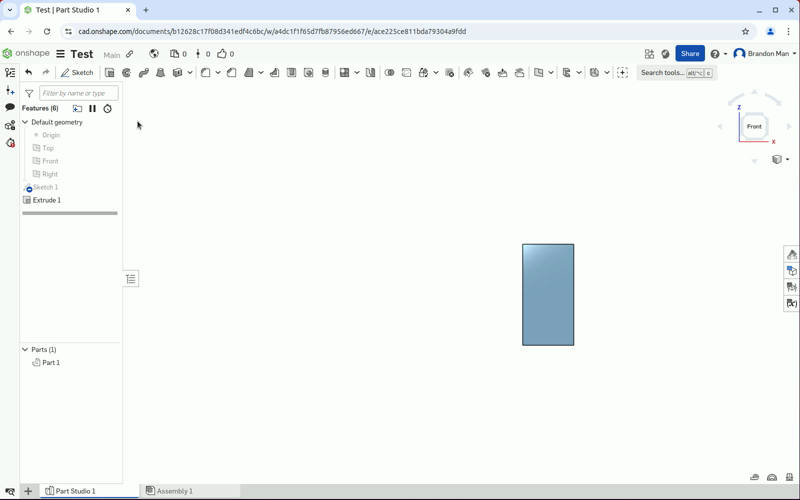
mouse_move(73, 189)
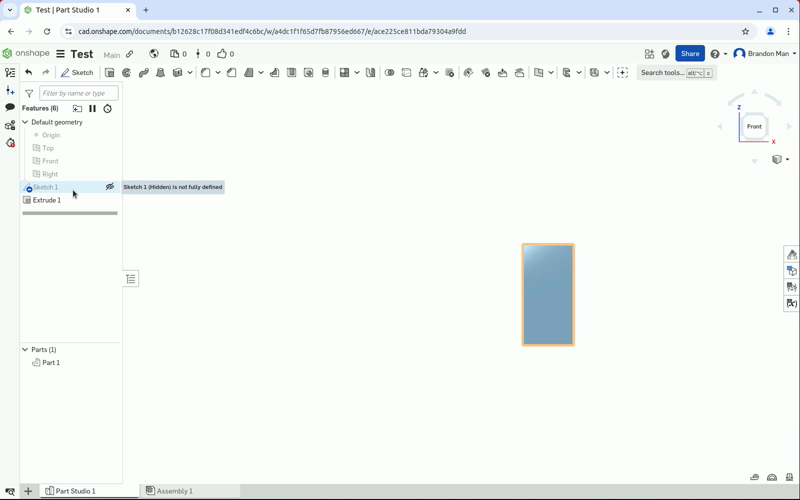
click(73, 189)
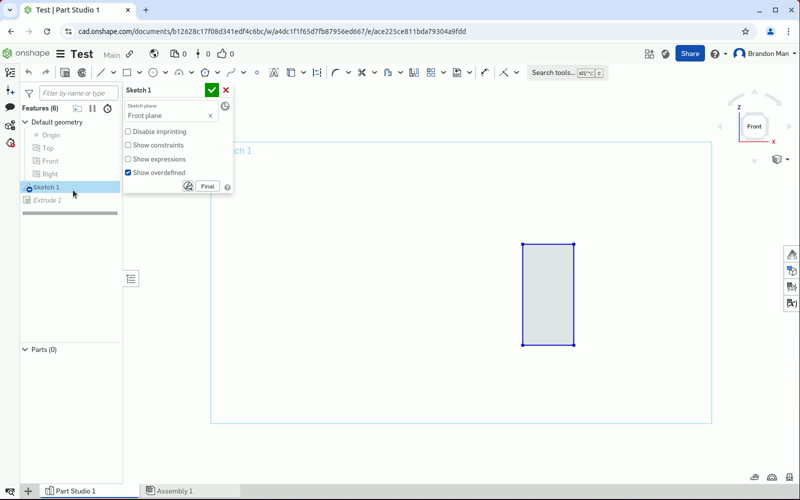
mouse_move(229, 92)
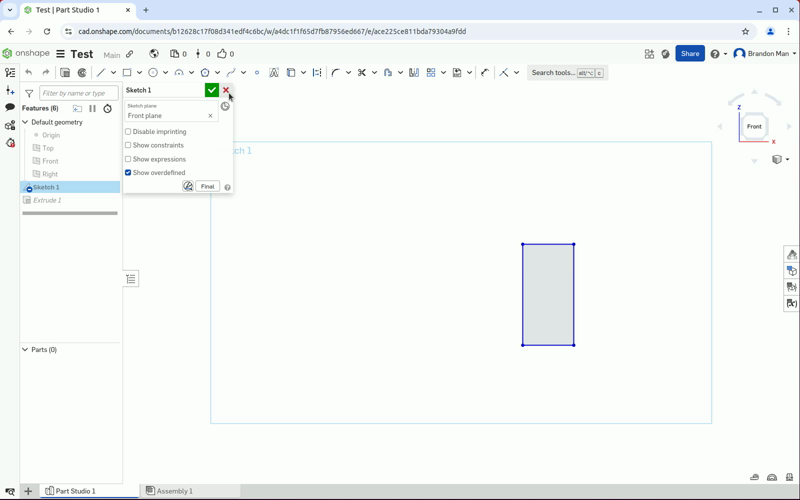
click(229, 92)
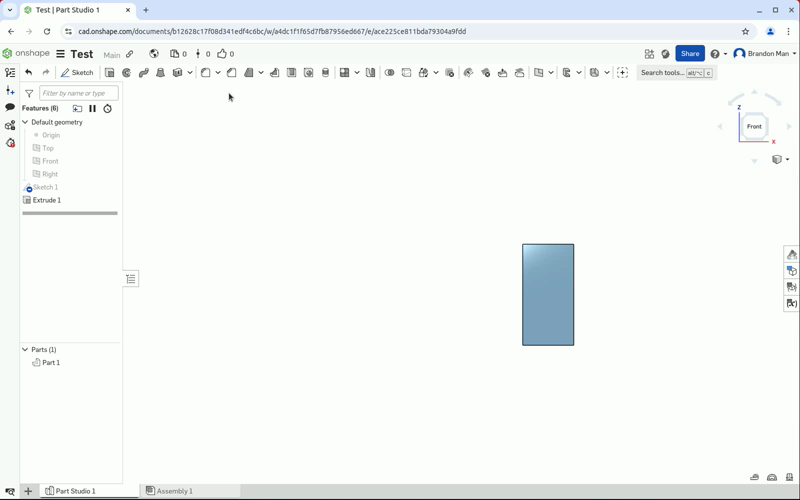
mouse_move(73, 352)
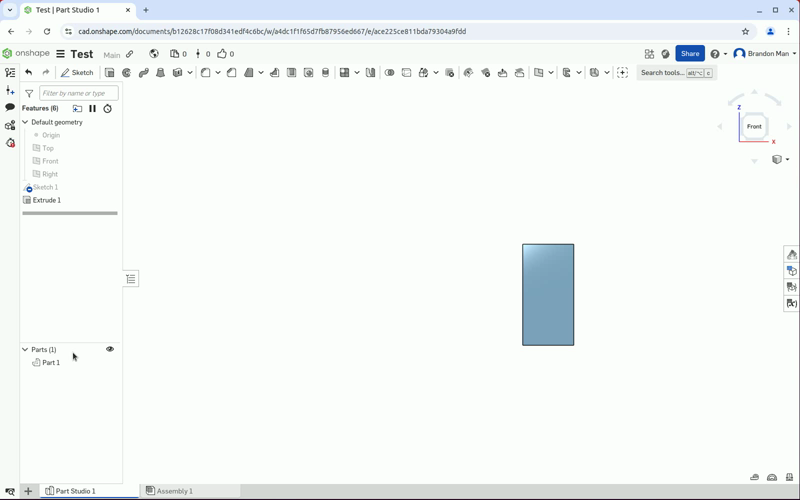
key(y)
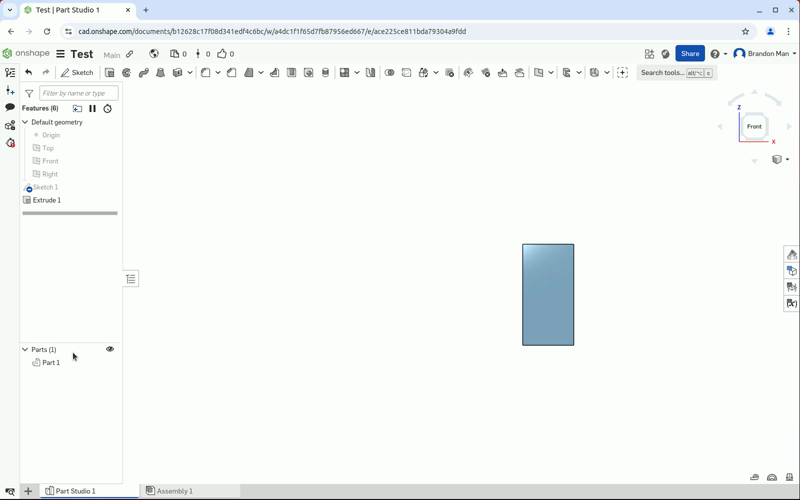
key(shift+p)
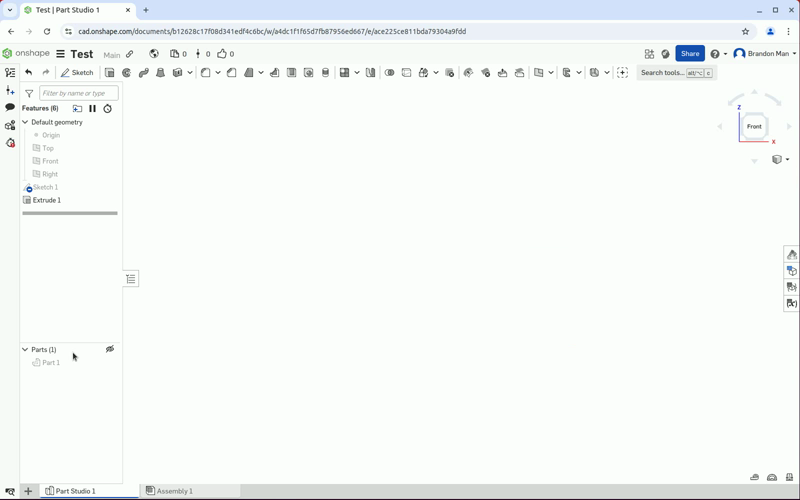
key(space)
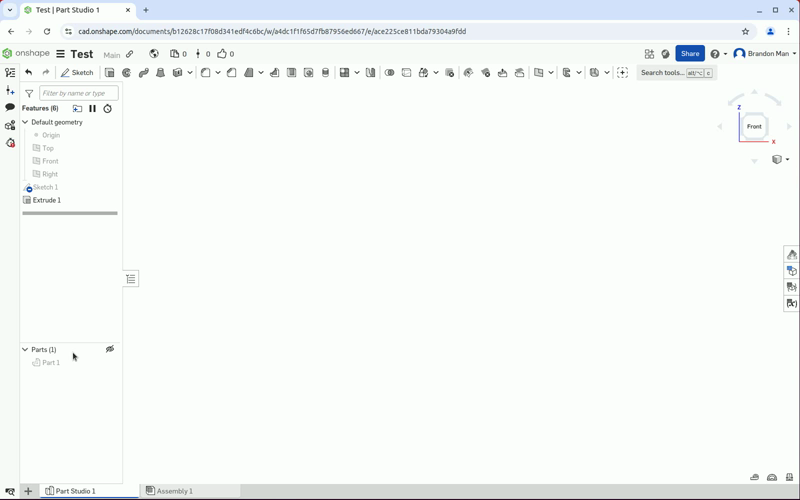
key_down(shift)
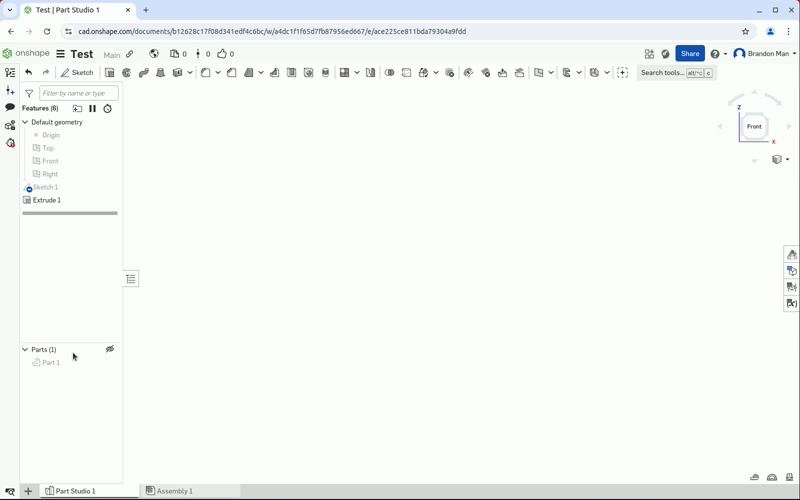
key(left)
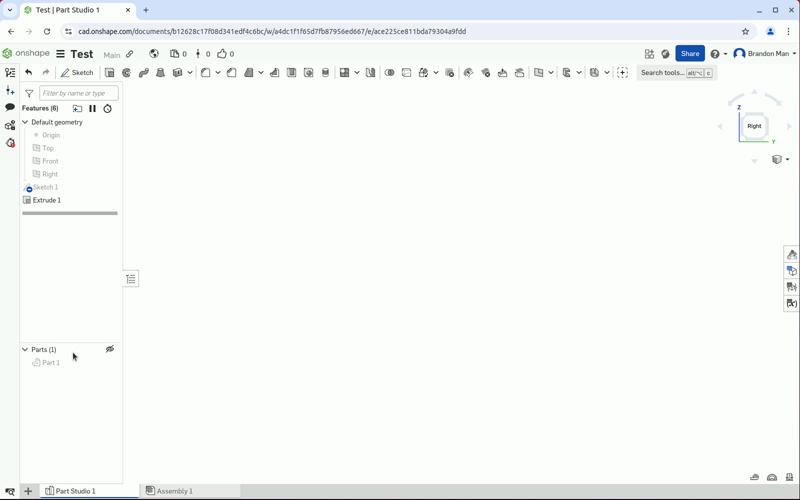
key_up(shift)
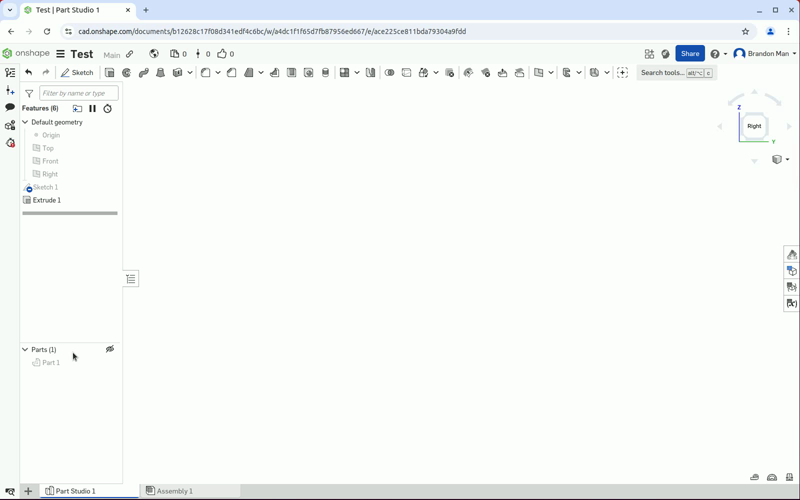
mouse_move(73, 352)
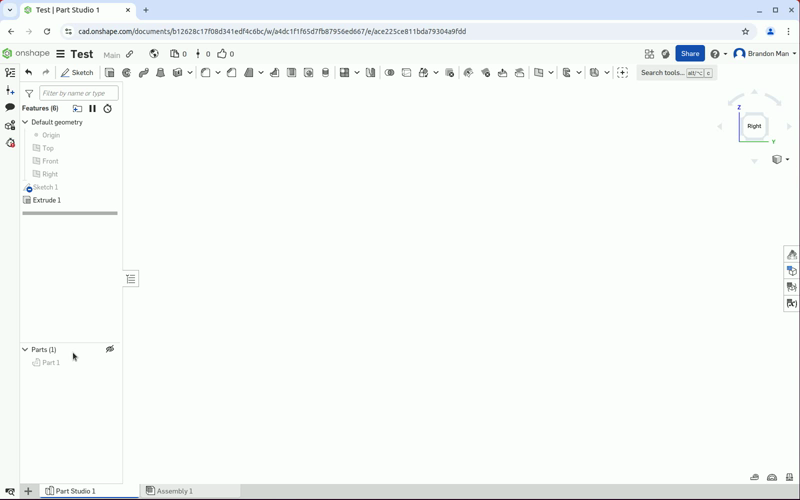
key(shift+y)
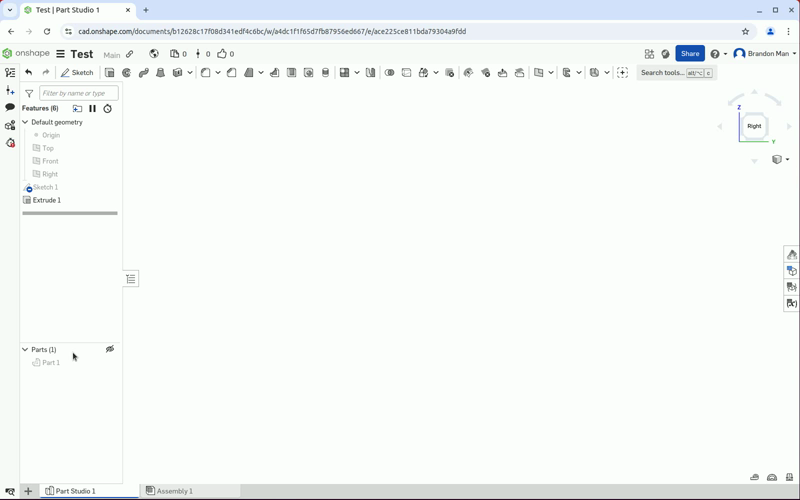
key(shift+s)
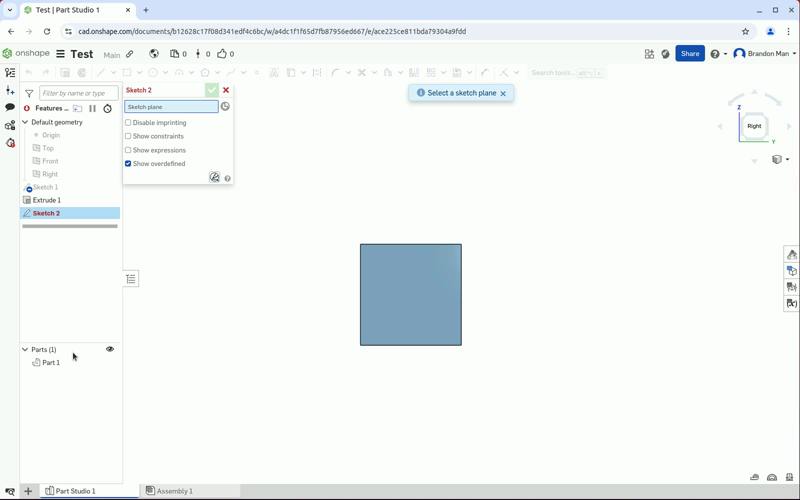
mouse_move(73, 176)
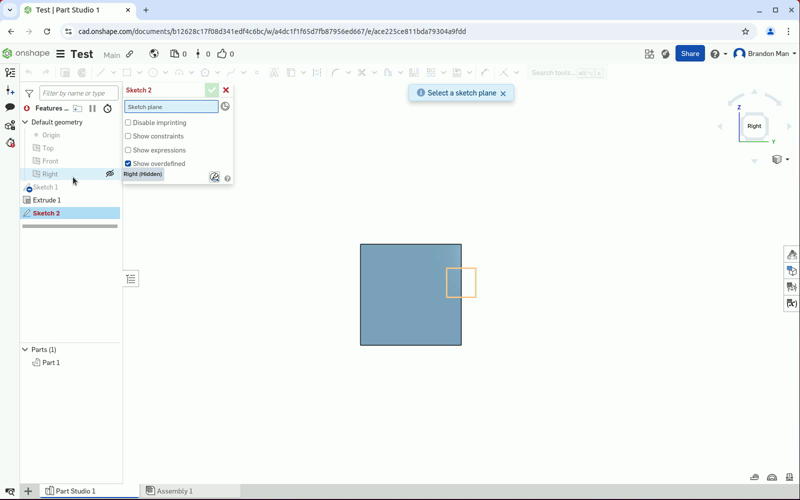
click(73, 176)
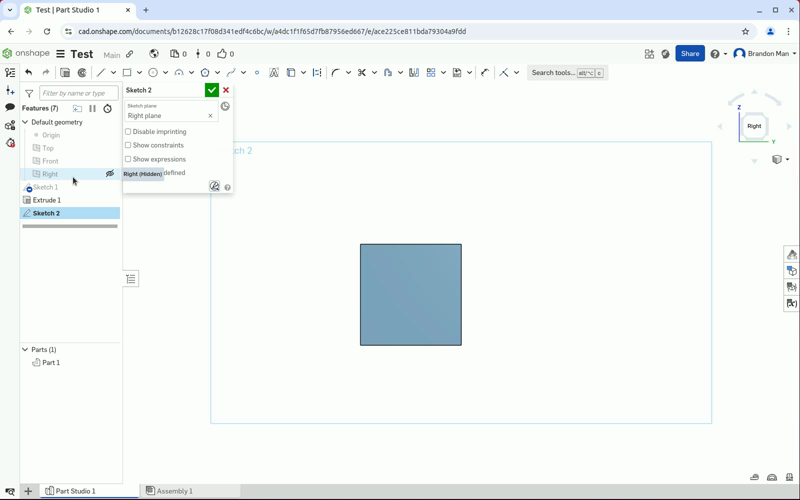
mouse_move(73, 352)
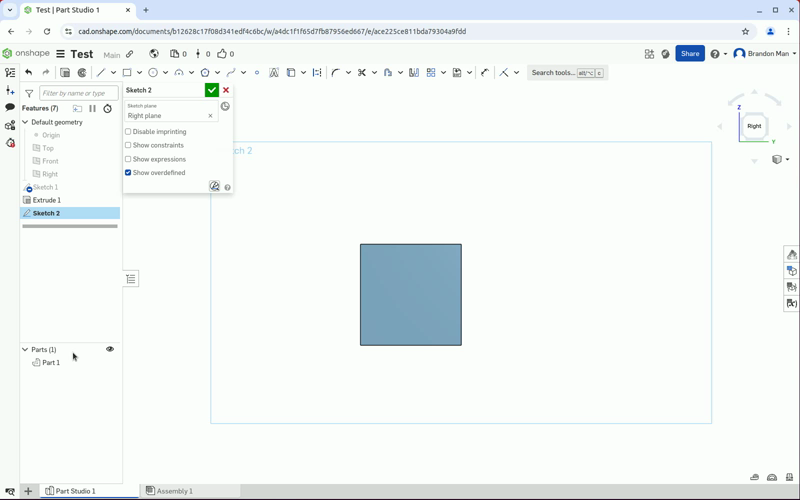
key(y)
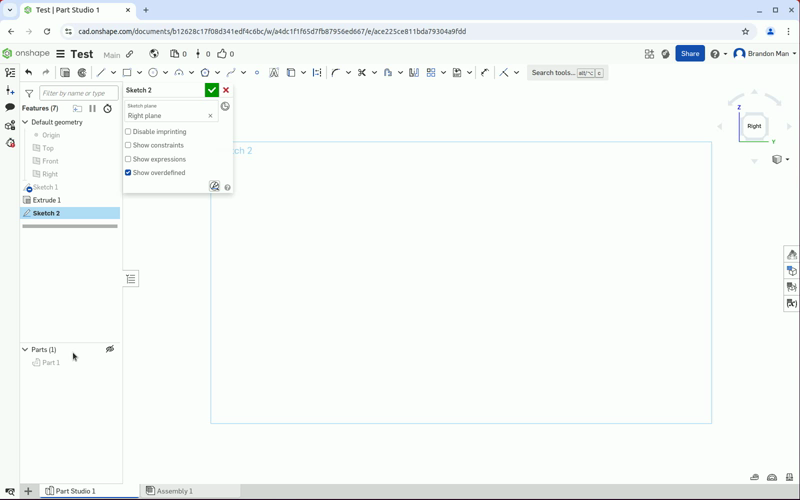
key(l)
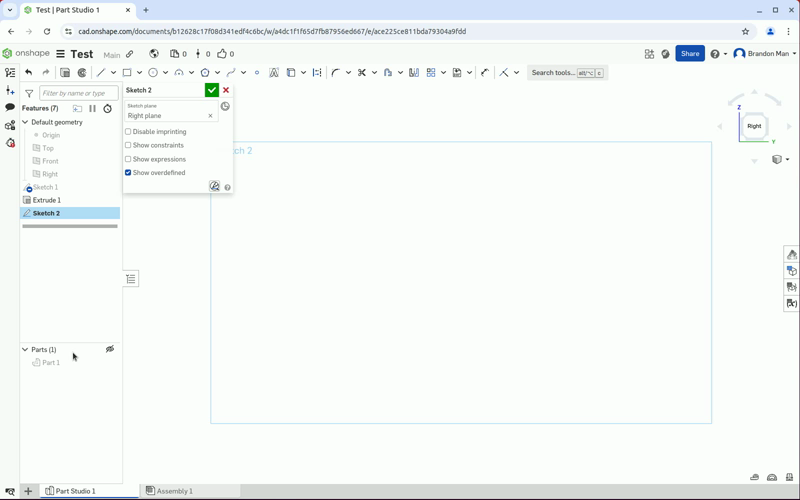
key_down(shift)
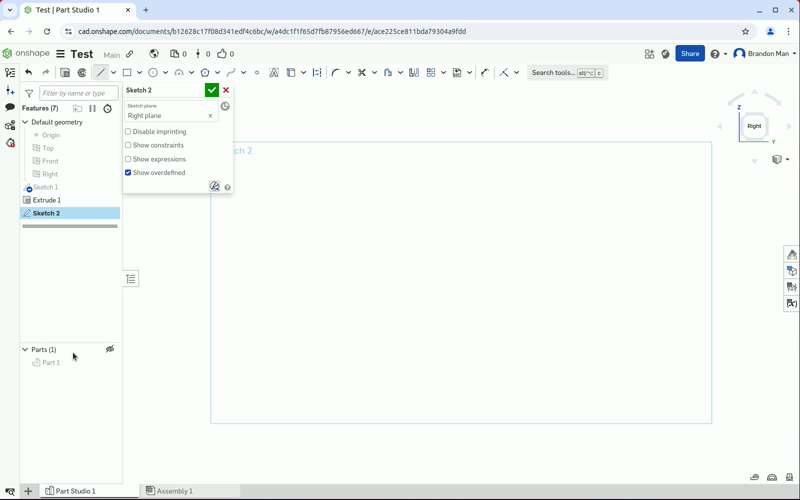
mouse_move(361, 343)
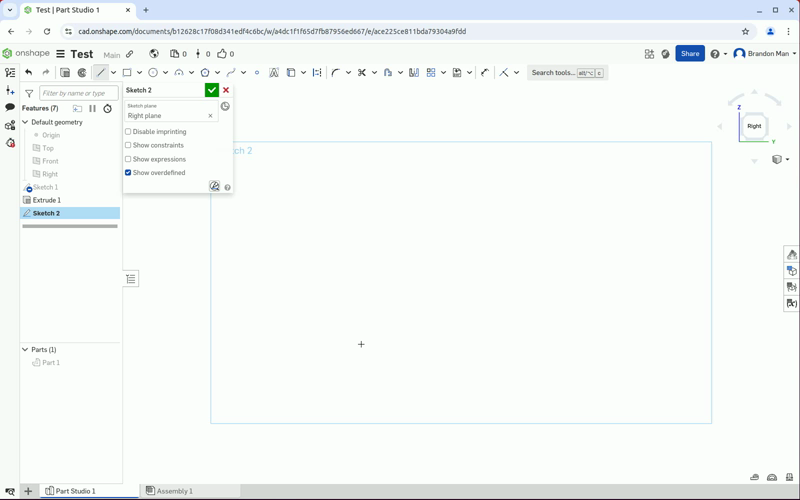
click(361, 343)
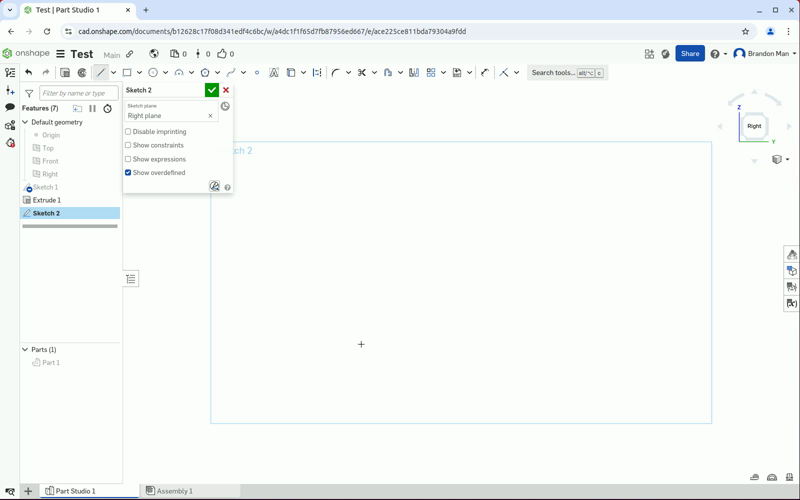
key_up(shift)
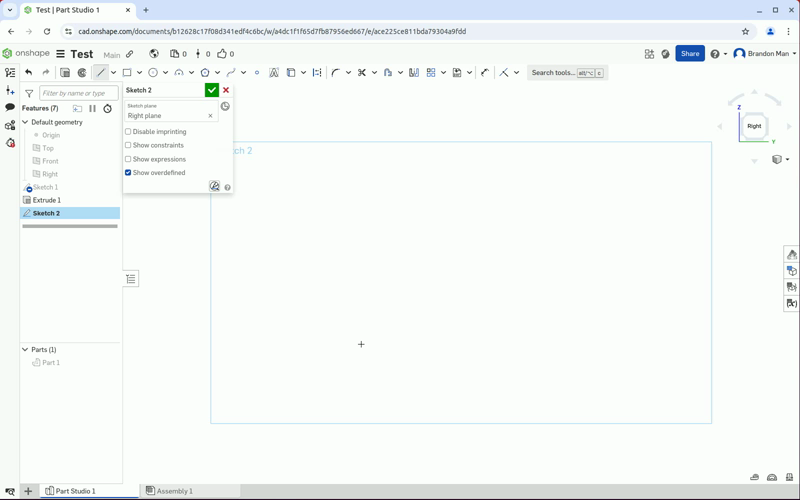
key_down(shift)
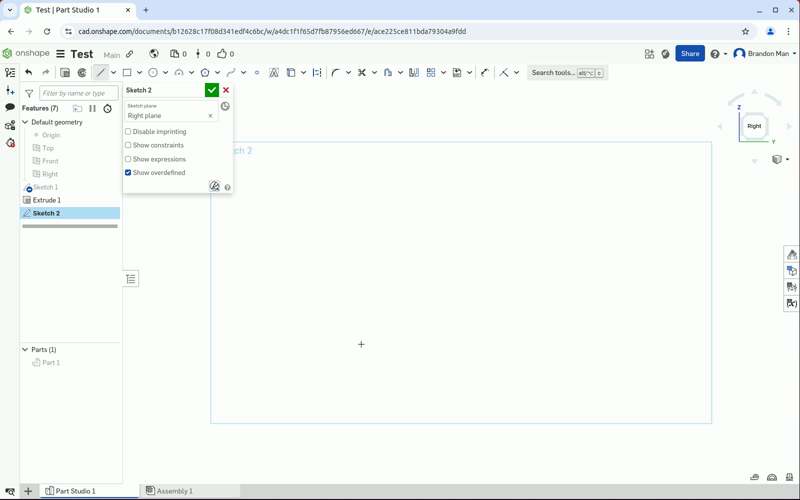
mouse_move(391, 343)
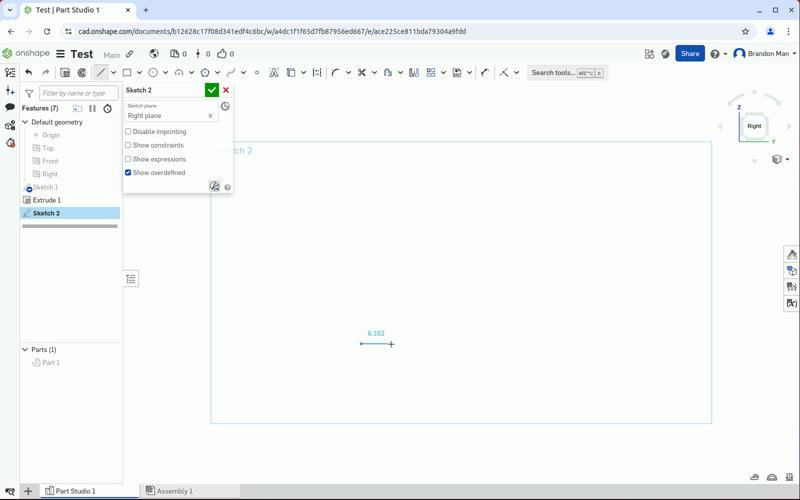
mouse_move(412, 343)
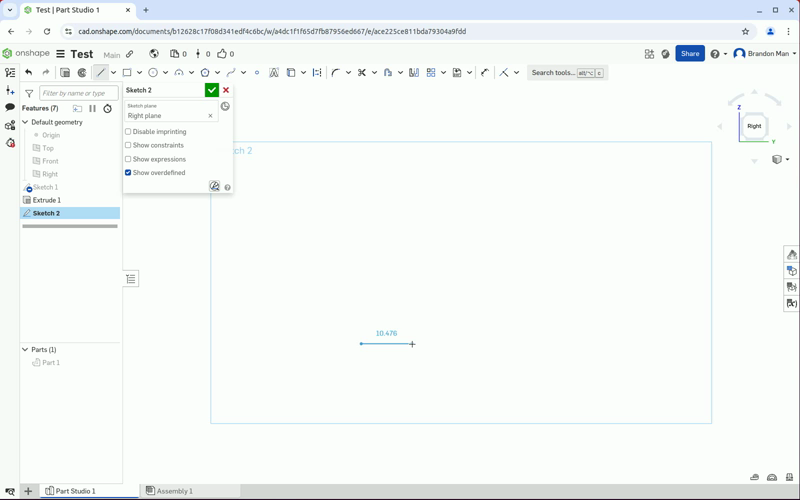
click(412, 343)
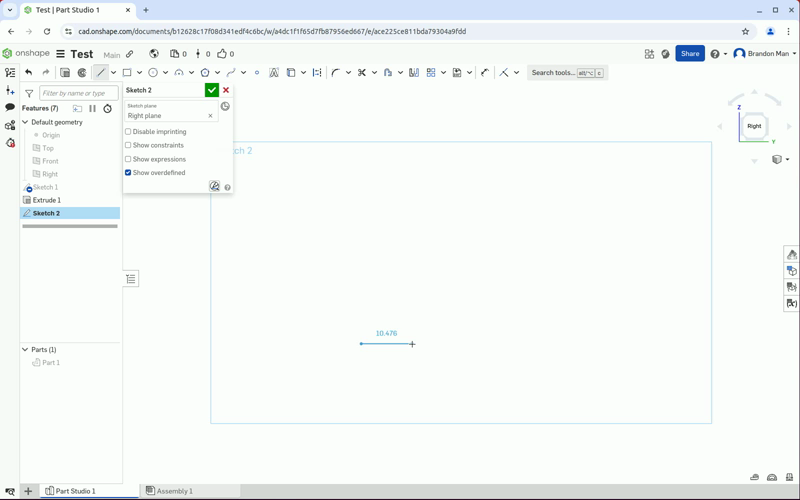
key_up(shift)
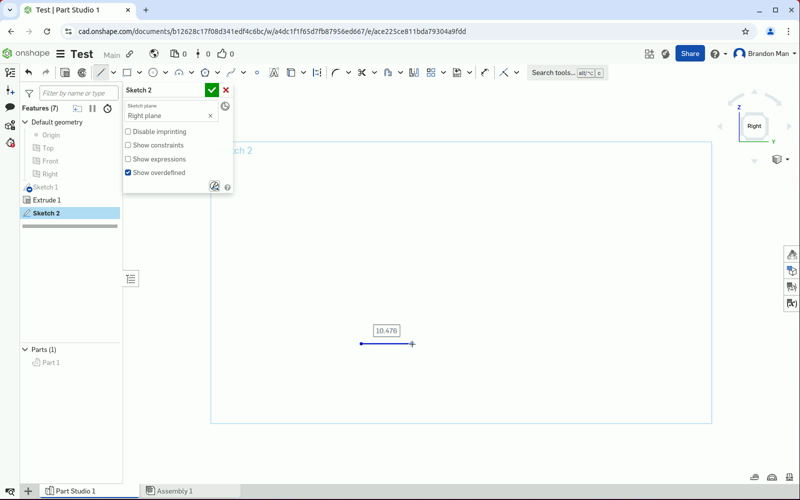
key_down(shift)
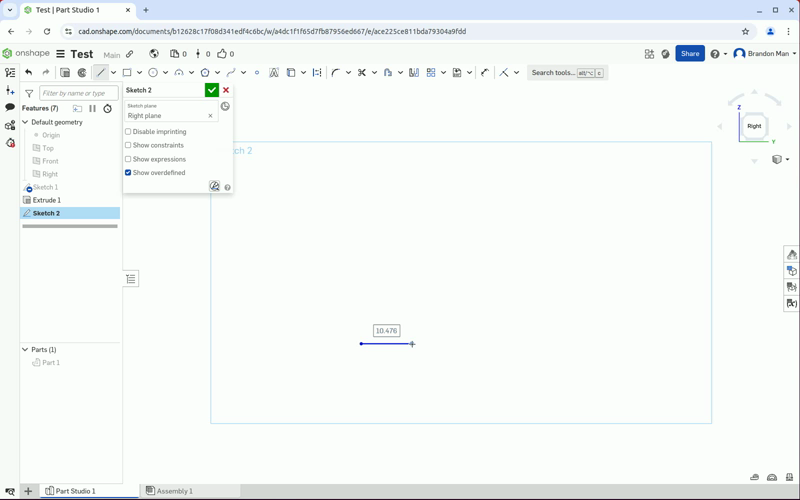
mouse_move(442, 343)
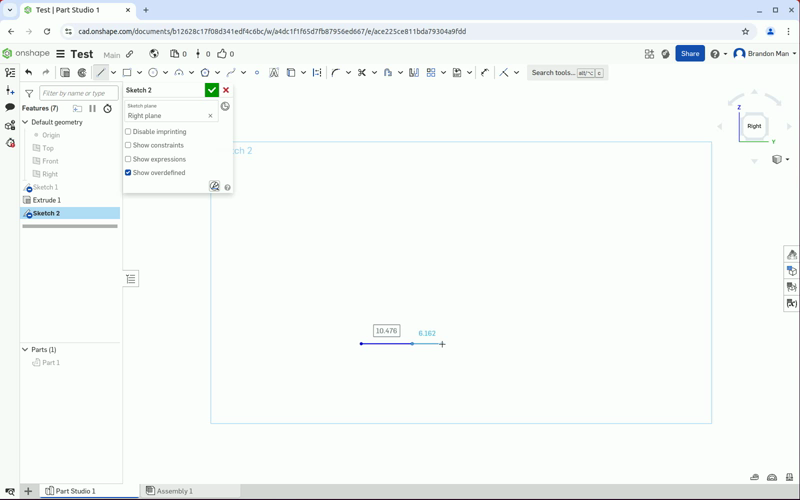
mouse_move(412, 292)
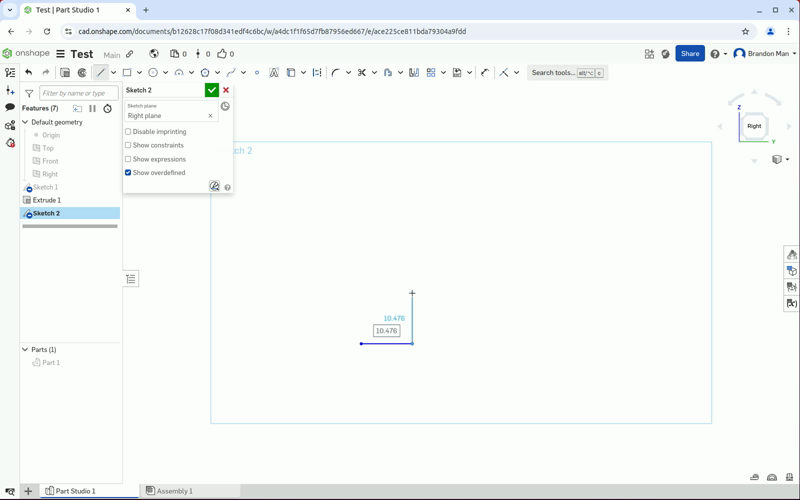
click(412, 292)
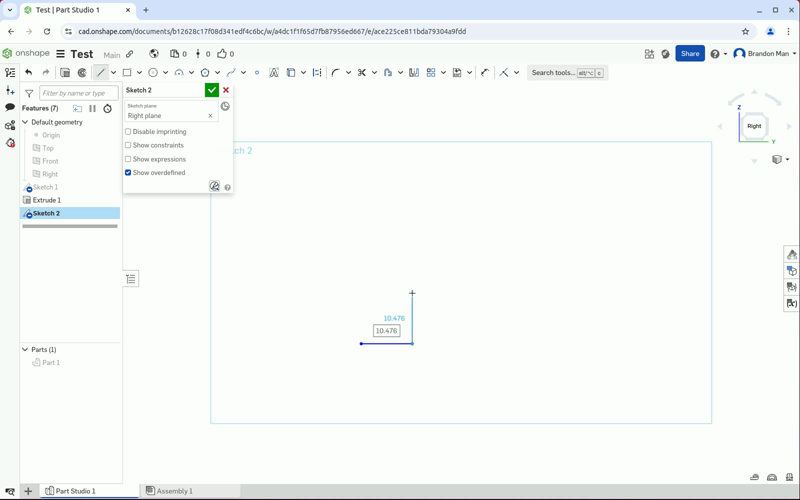
key_up(shift)
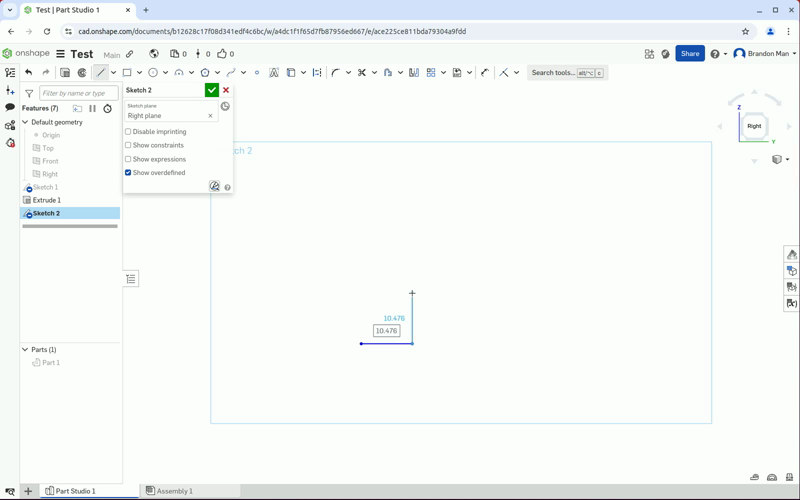
key_down(shift)
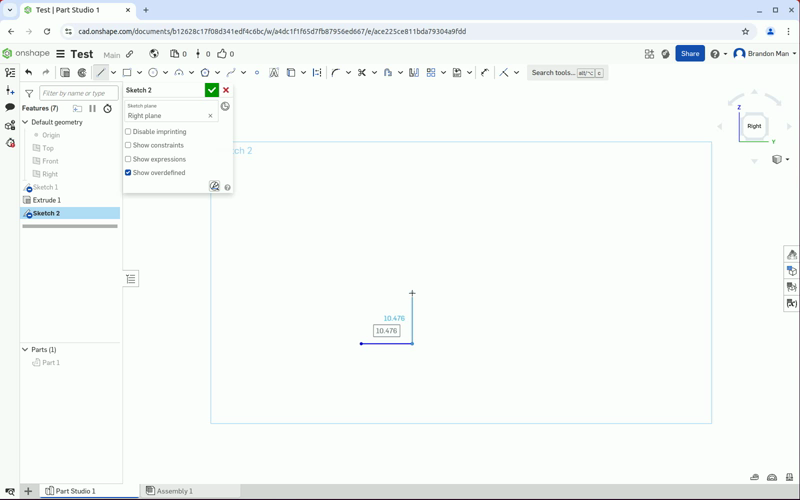
mouse_move(442, 292)
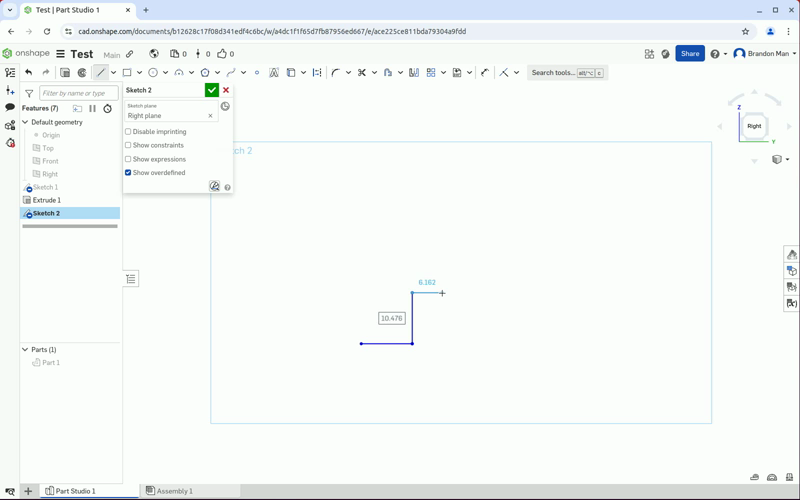
mouse_move(361, 292)
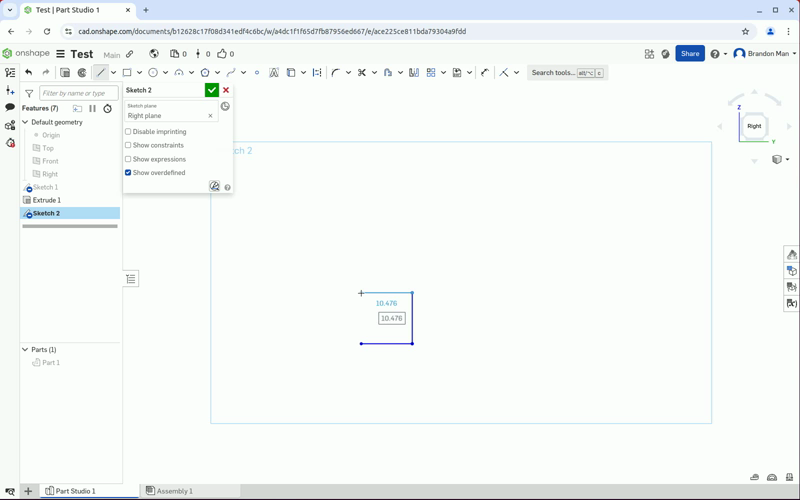
click(361, 292)
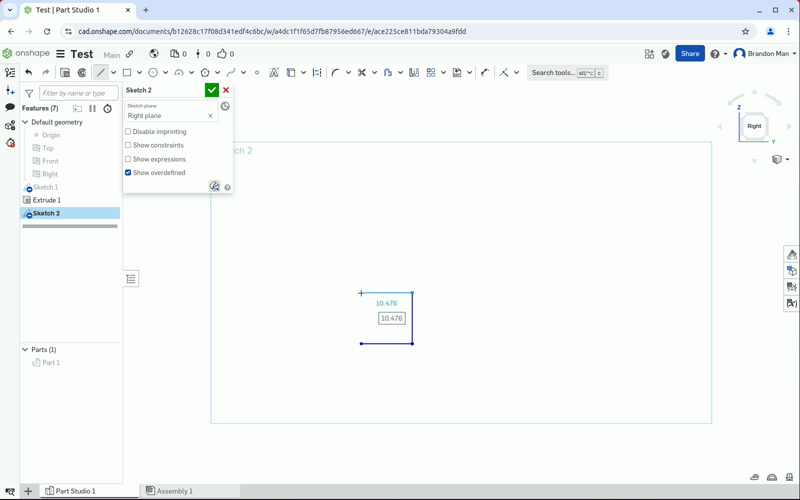
key_up(shift)
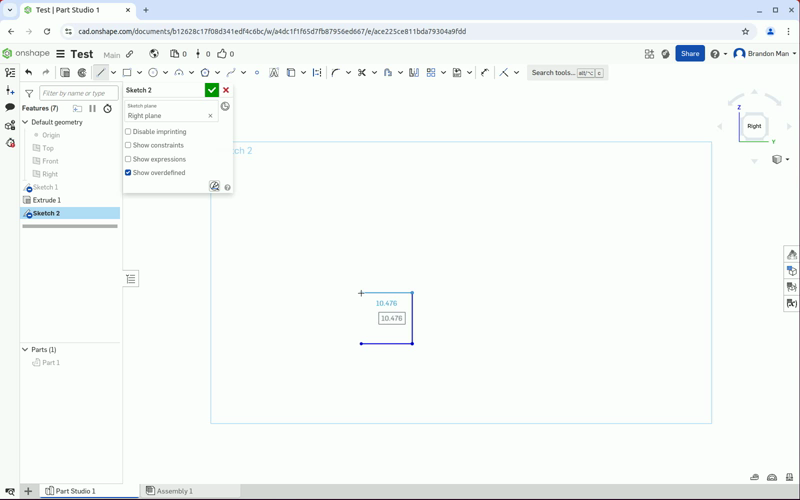
mouse_move(391, 292)
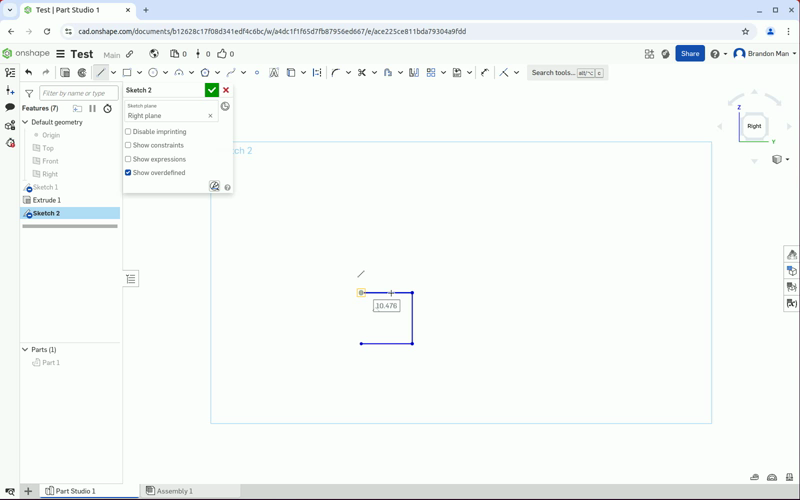
key_down(shift)
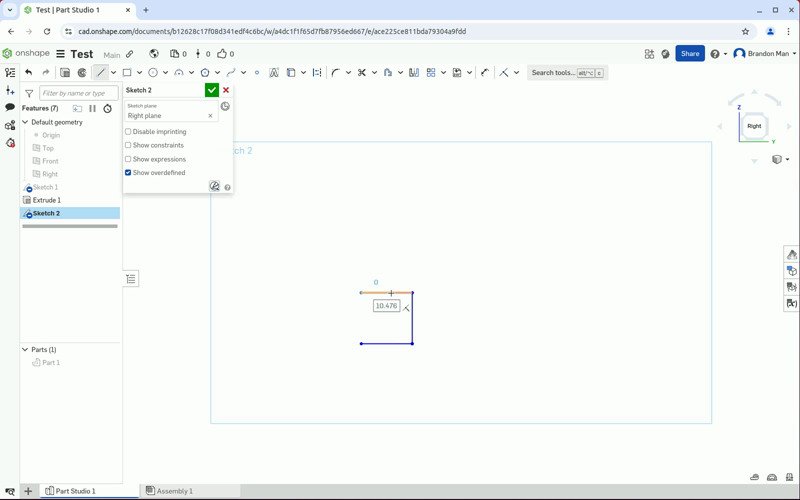
mouse_move(361, 343)
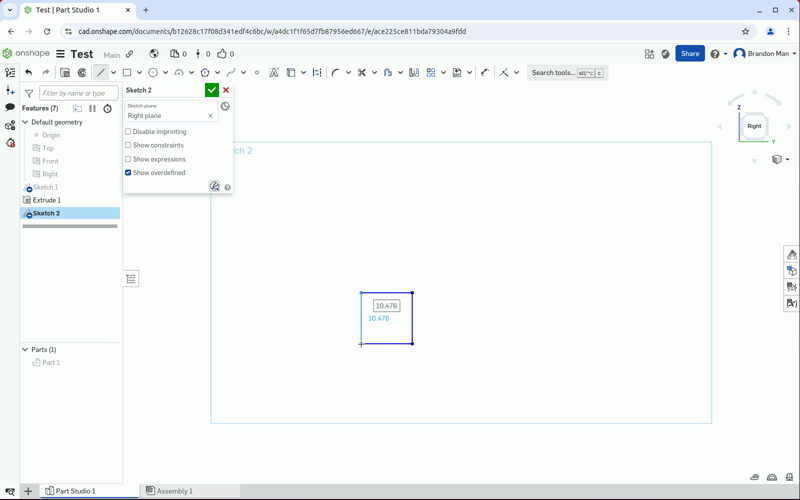
key_up(shift)
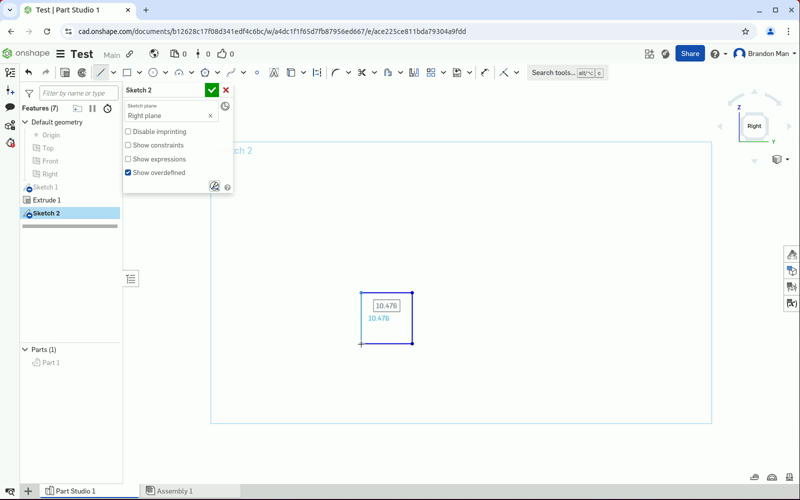
click(361, 343)
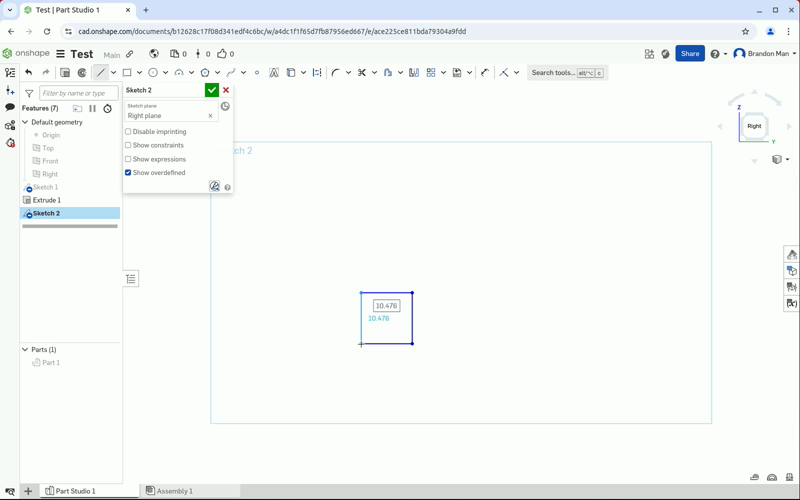
key(esc)
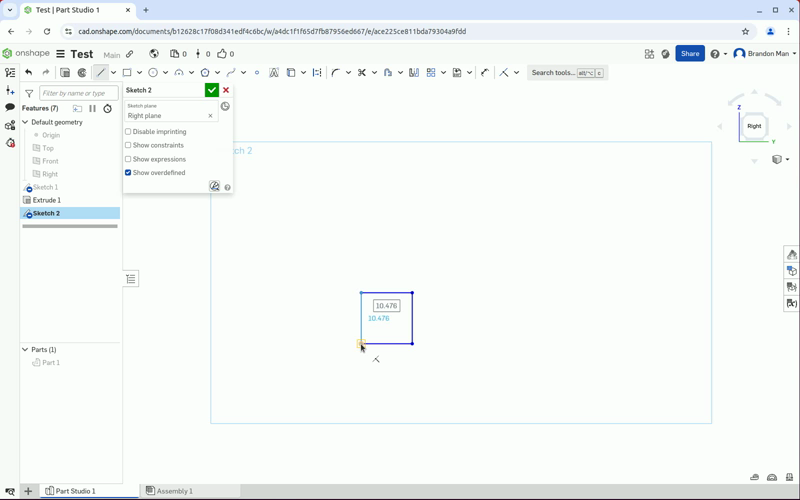
mouse_move(395, 335)
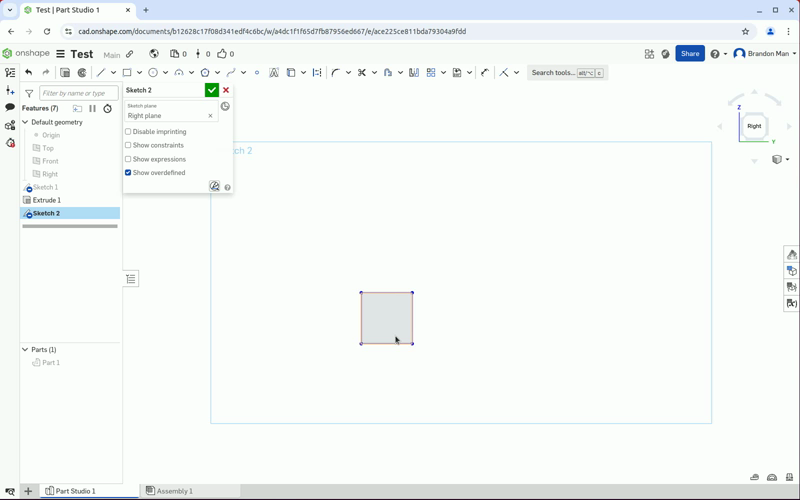
click(395, 335)
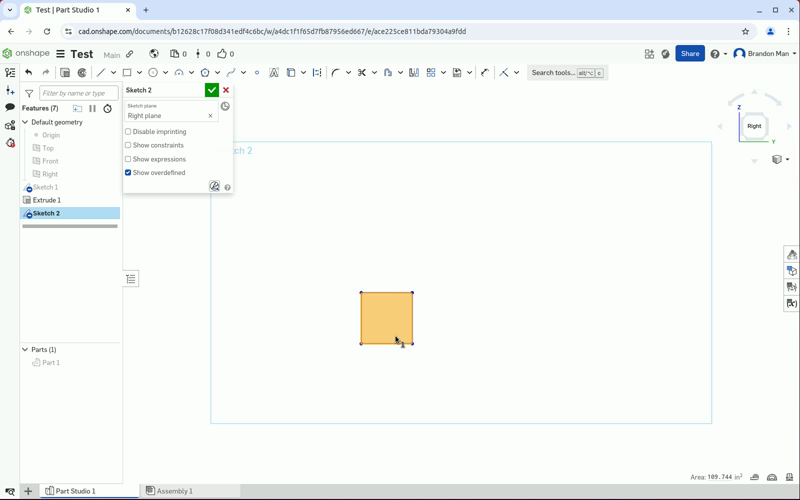
mouse_move(73, 352)
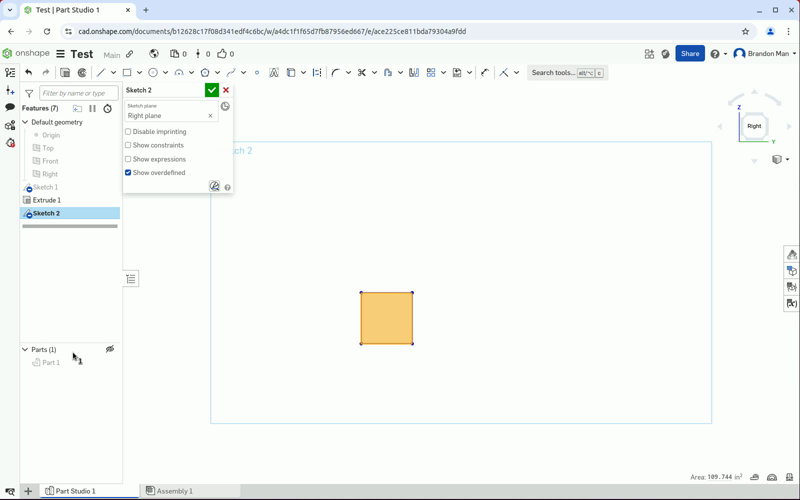
key(shift+y)
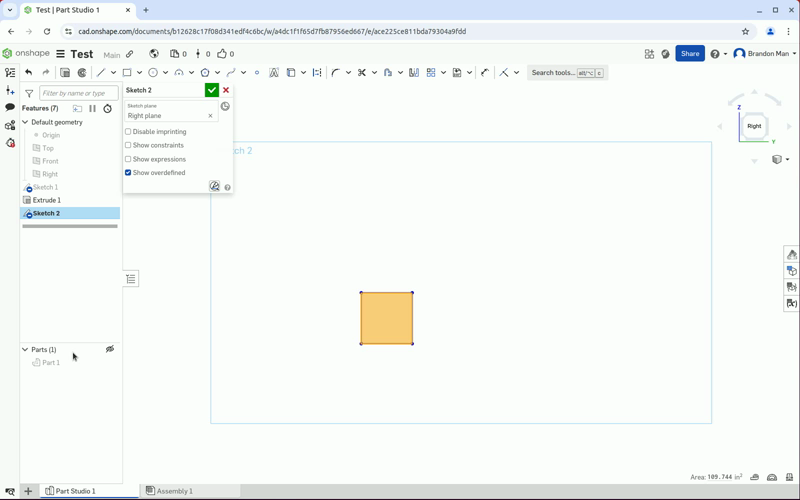
key(shift+e)
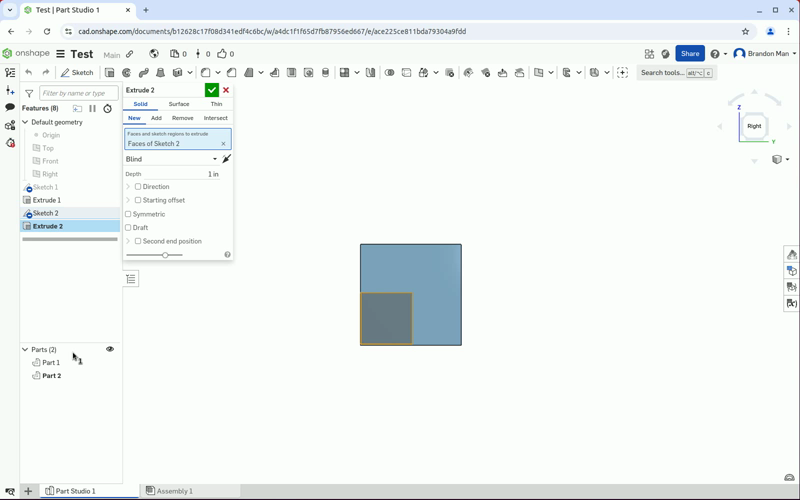
mouse_move(143, 106)
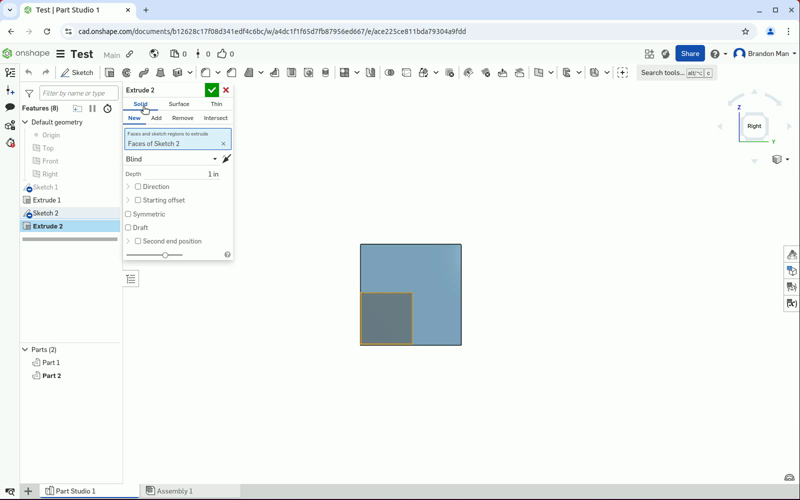
click(143, 106)
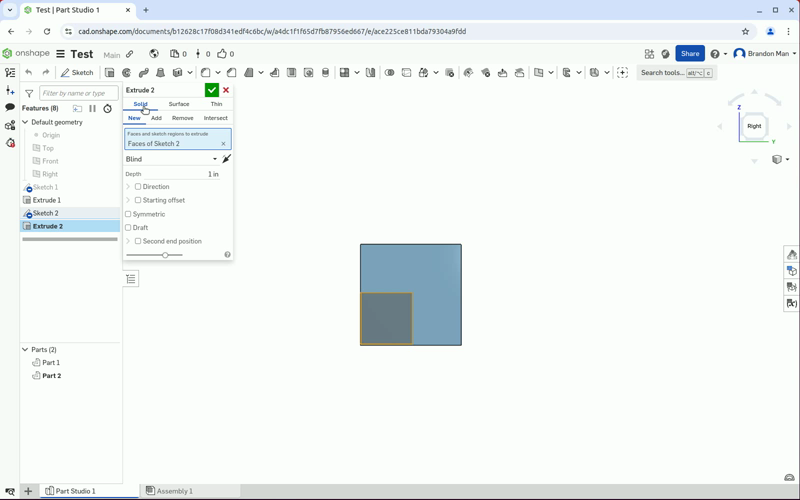
mouse_move(137, 120)
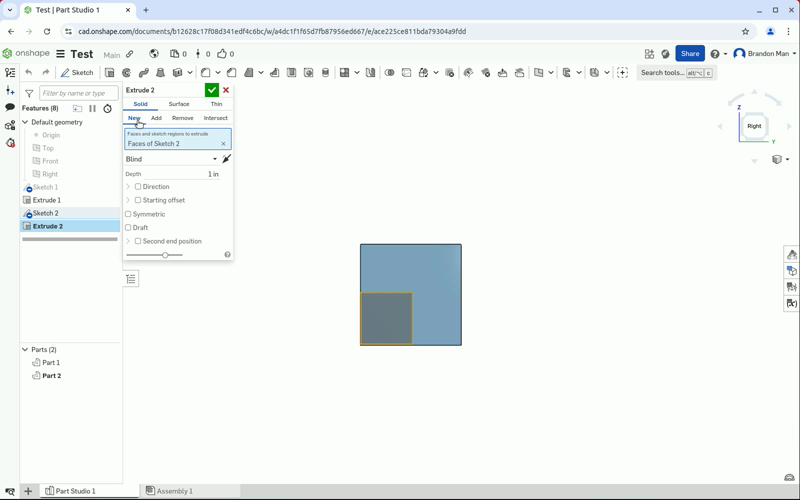
click(137, 120)
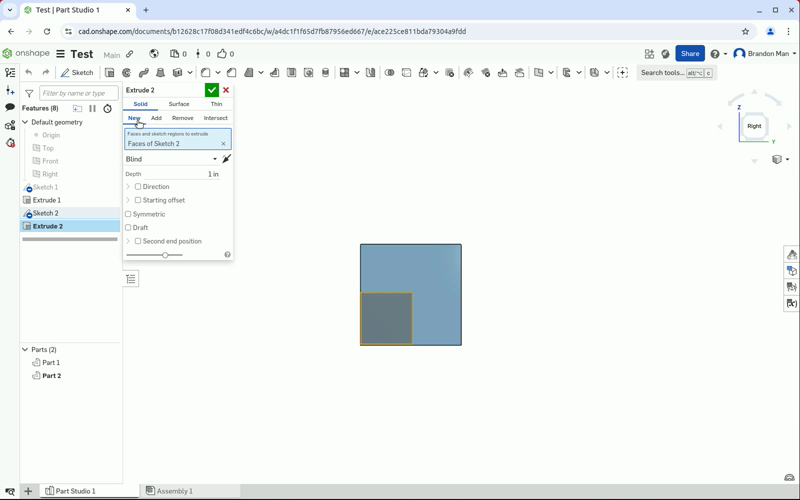
key(tab, 4)
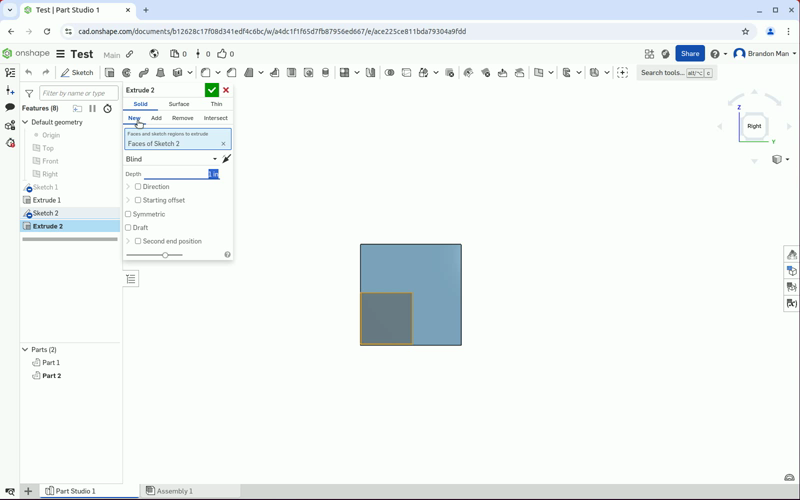
text(10.351)
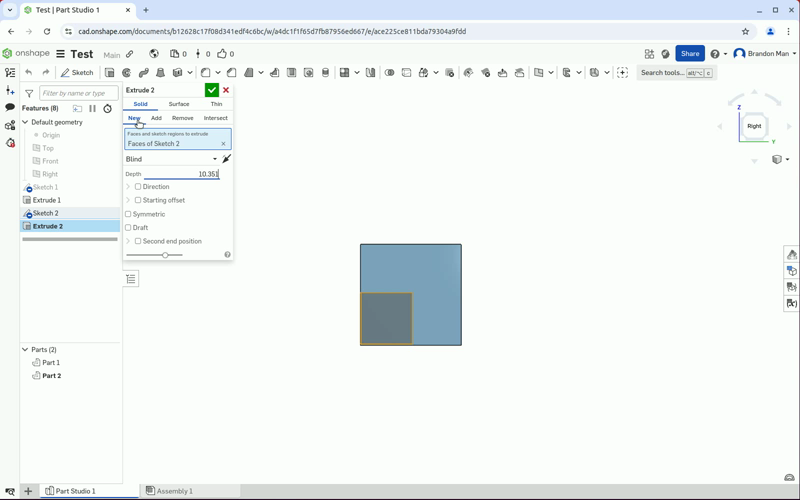
key(enter)
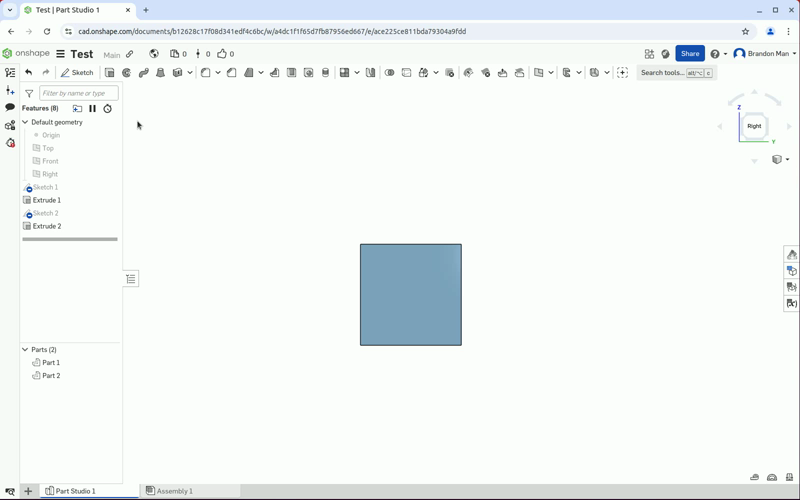
key(shift+h)
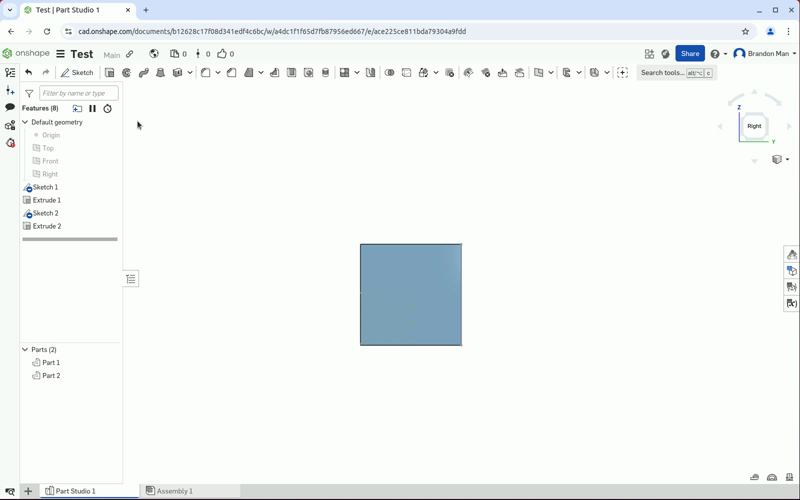
key(shift+h)
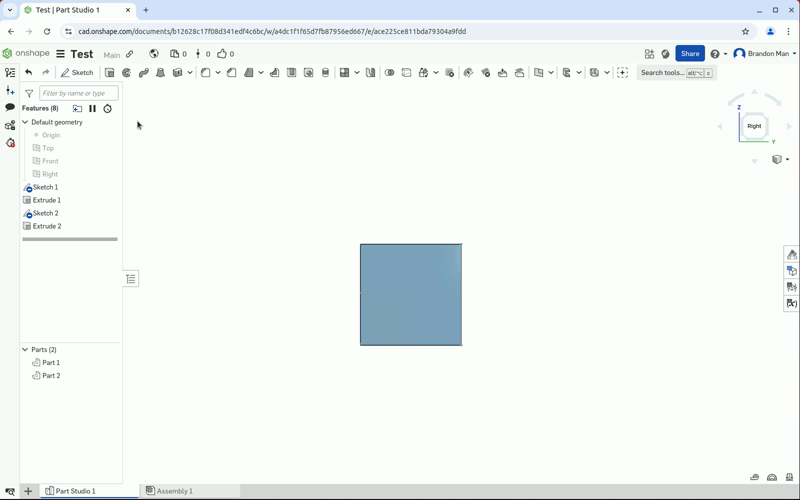
key(shift+7)
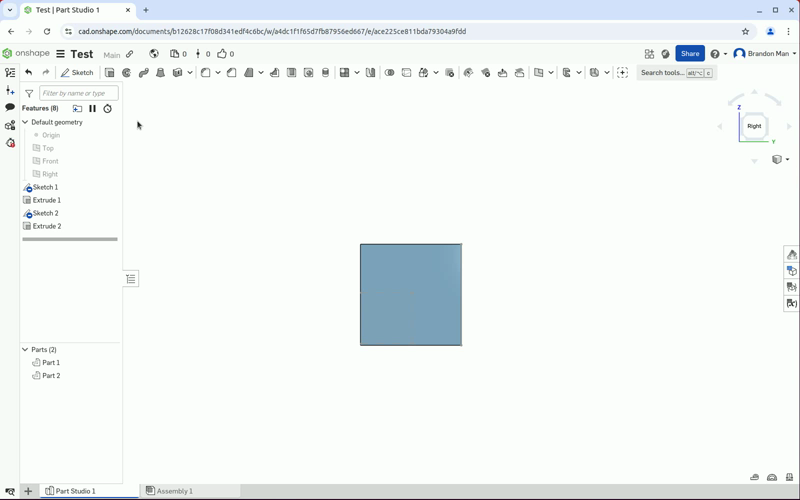
key(right, 2)
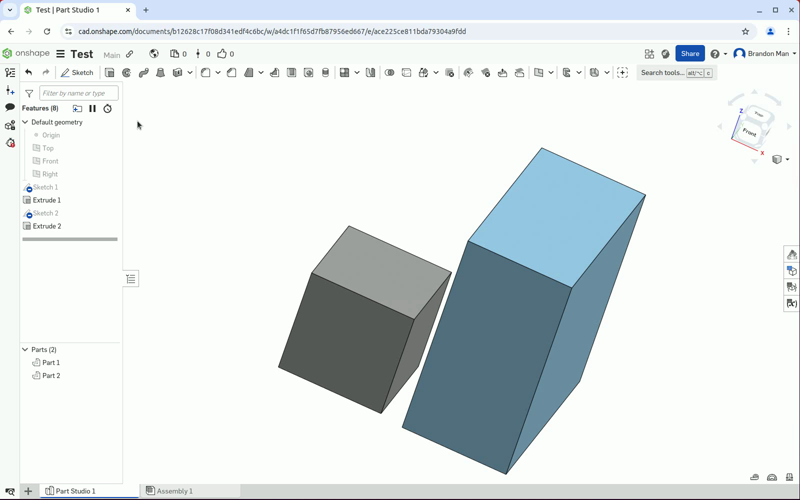
key(down, 2)
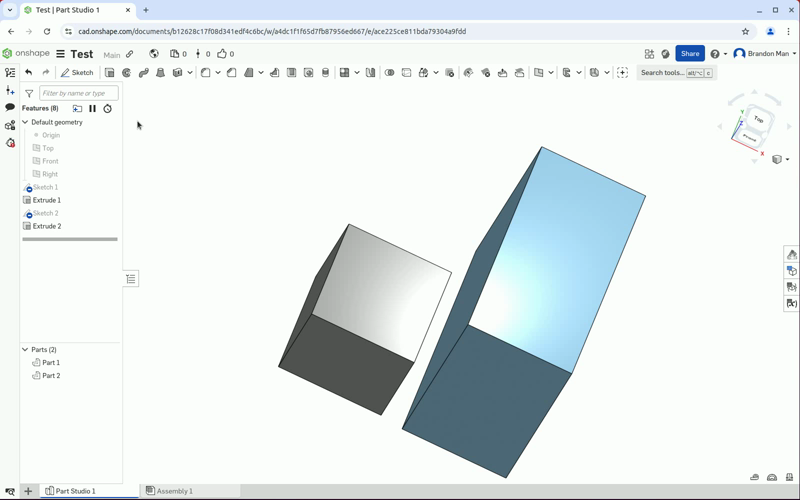
key(up, 2)
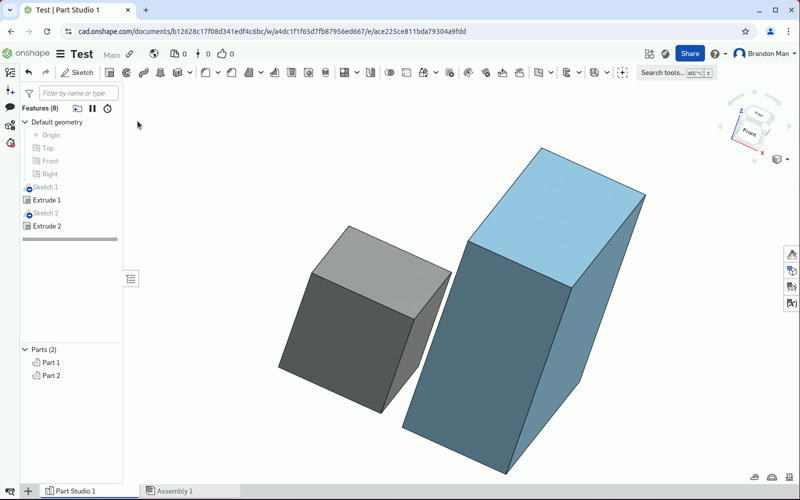
key(left, 2)
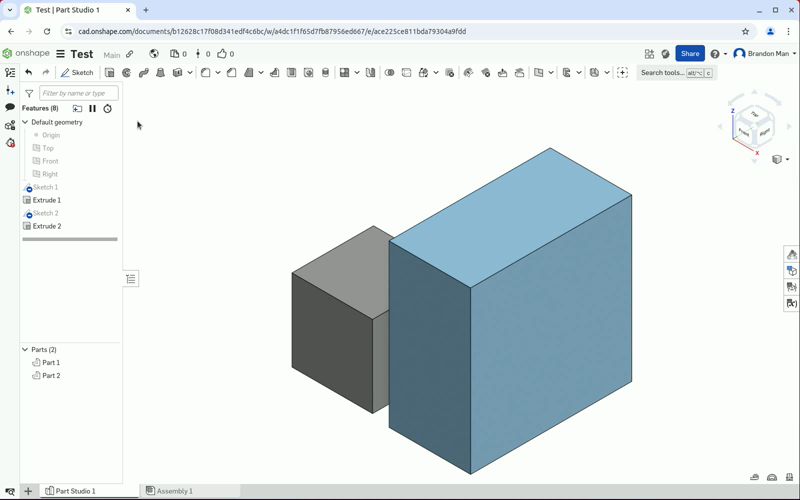
mouse_move(73, 189)
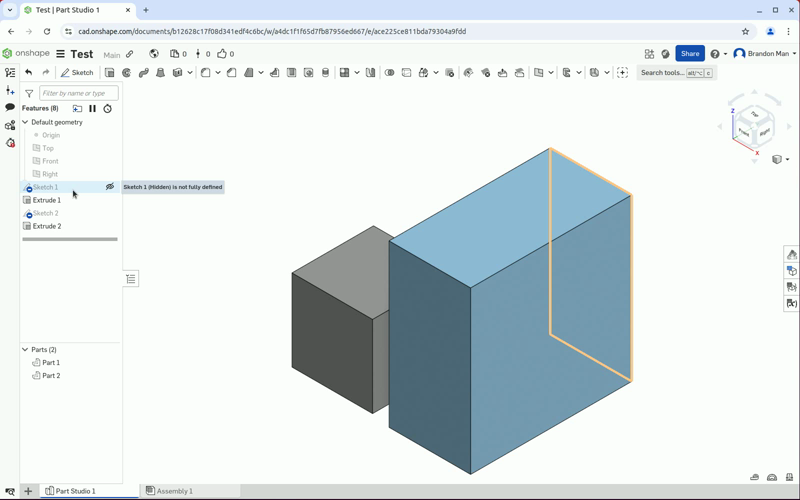
click(73, 189)